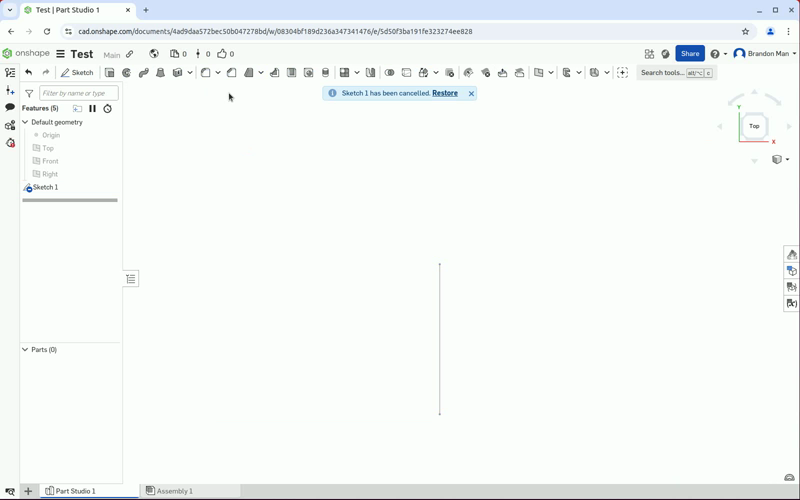
key(shift+h)
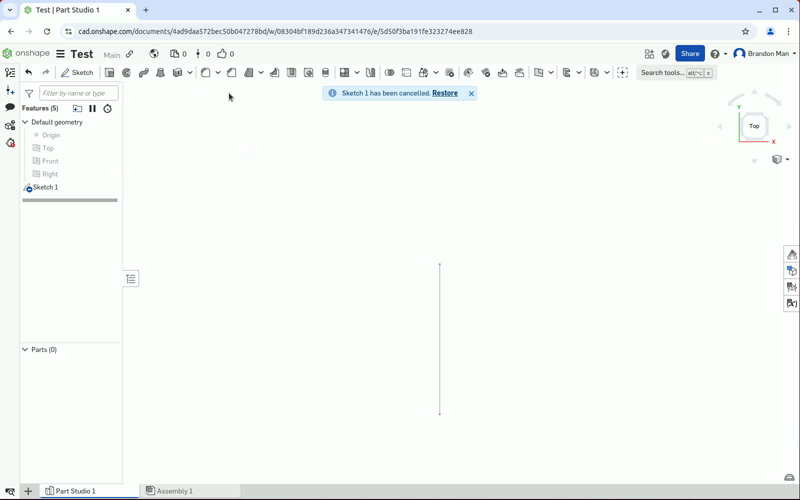
key(shift+s)
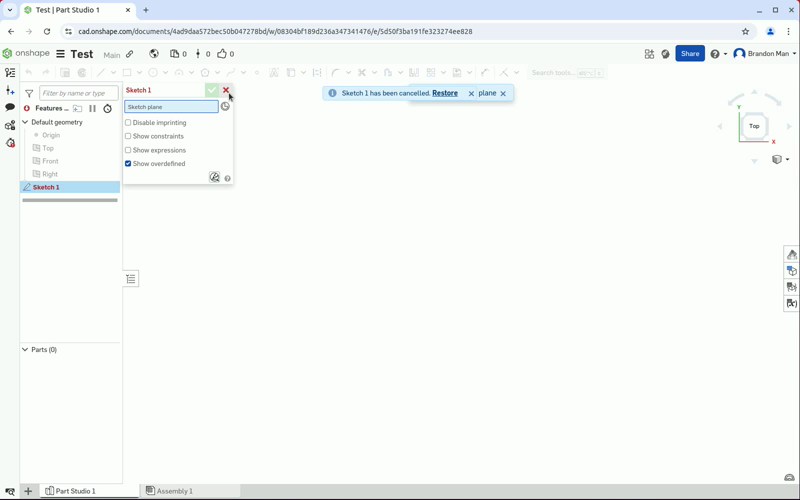
mouse_move(73, 150)
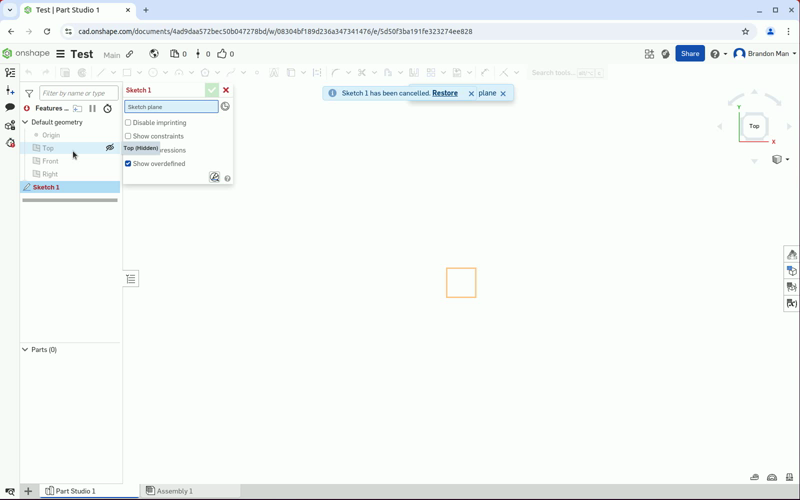
click(73, 150)
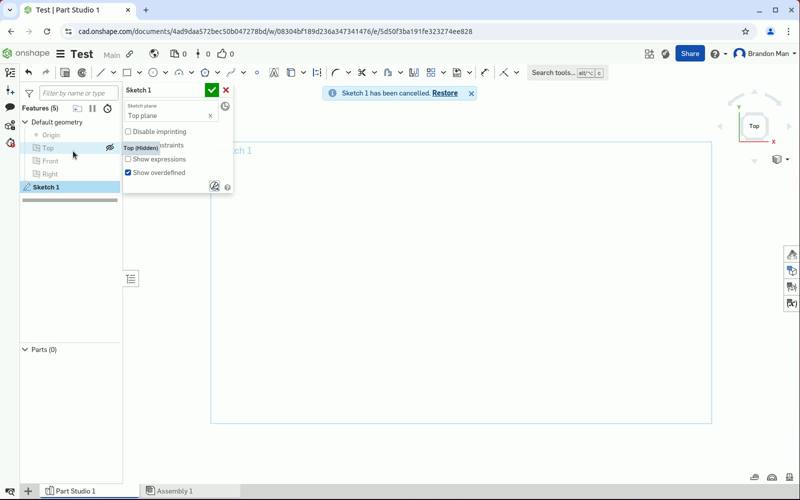
mouse_move(73, 352)
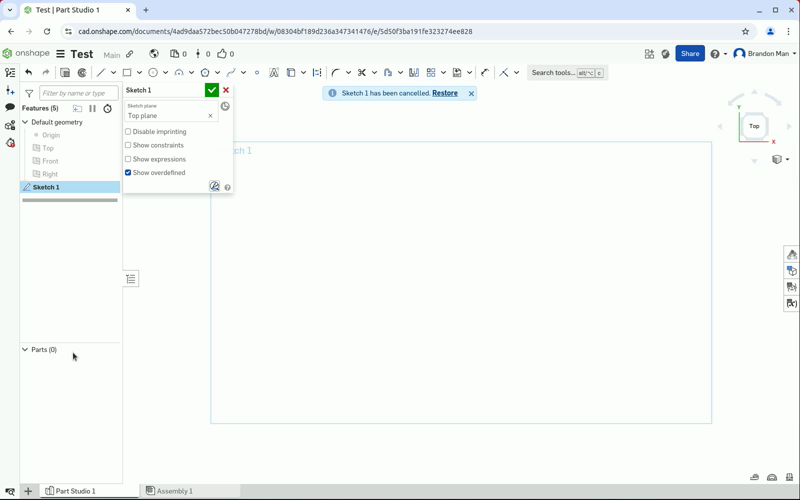
key(y)
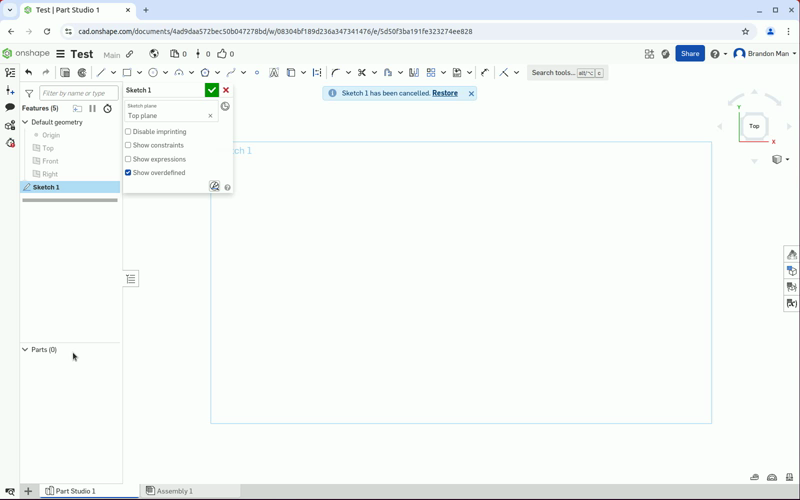
key(l)
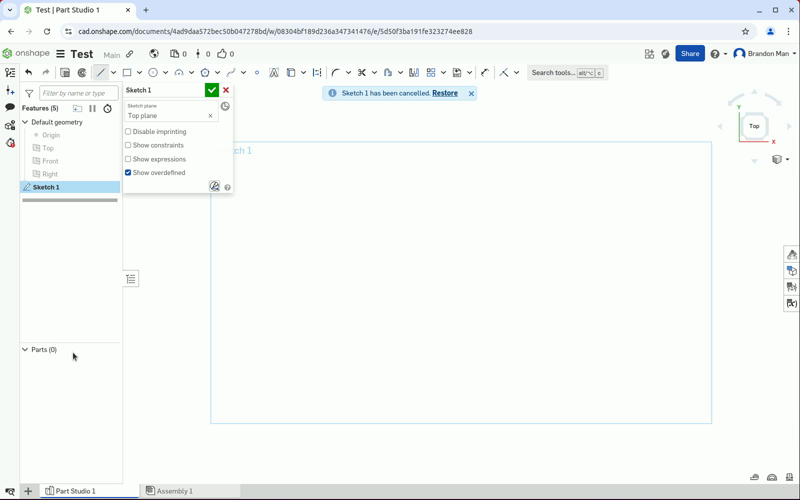
key_down(shift)
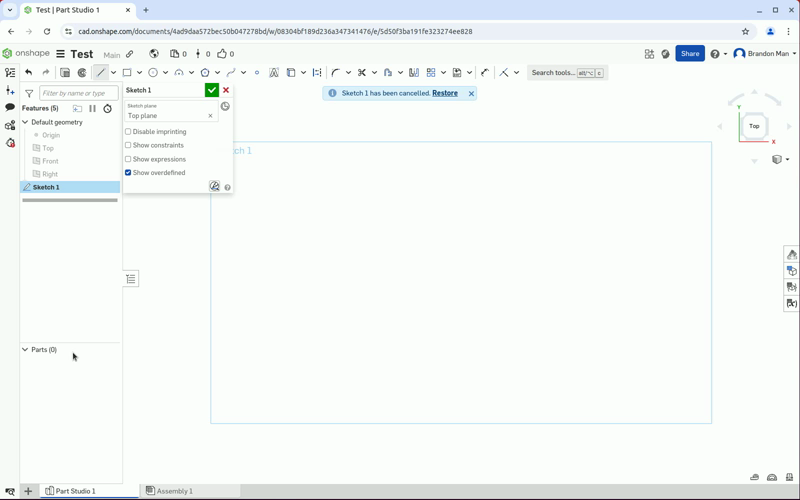
mouse_move(432, 198)
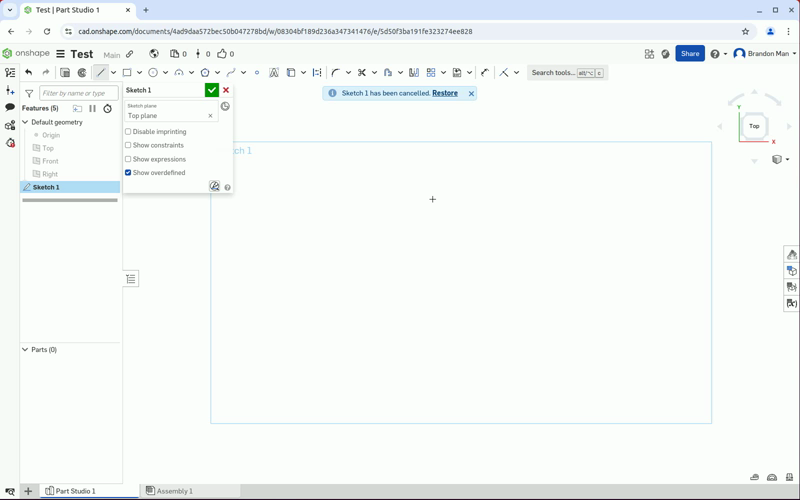
click(432, 198)
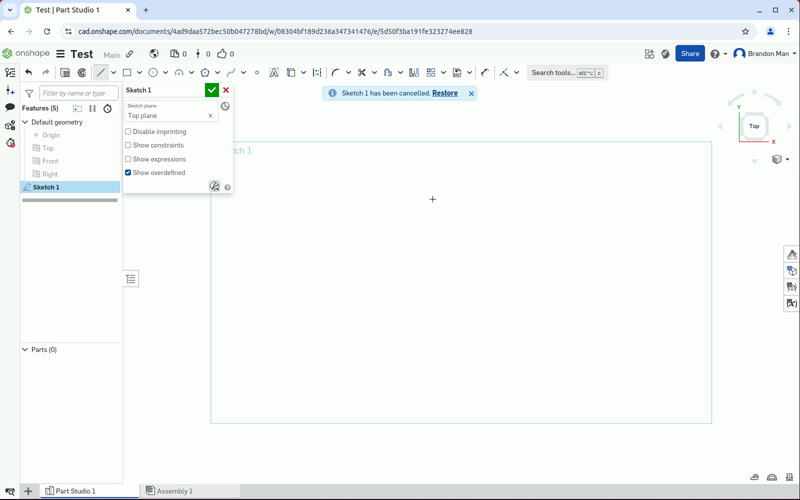
key_up(shift)
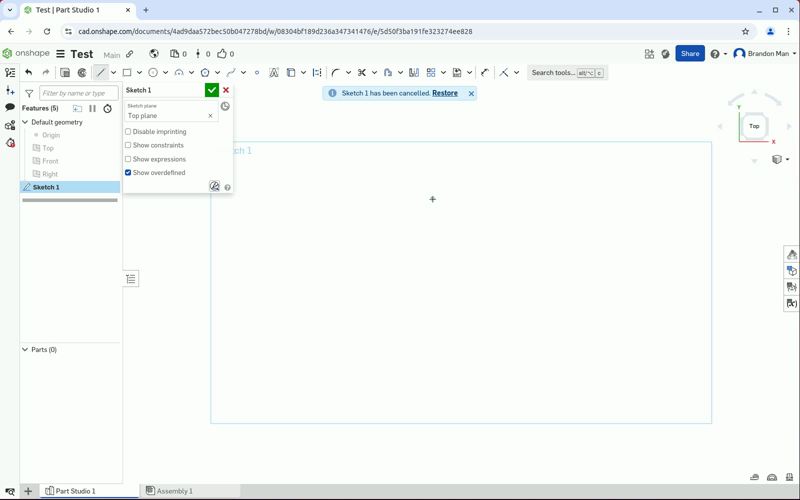
key_down(shift)
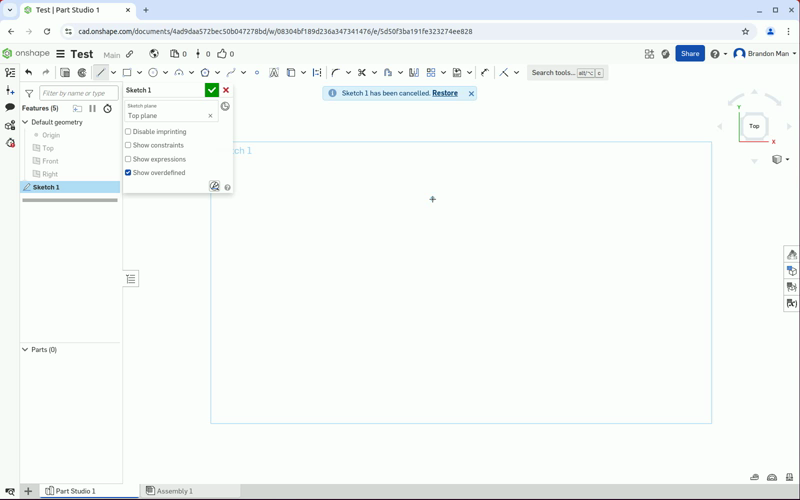
mouse_move(462, 198)
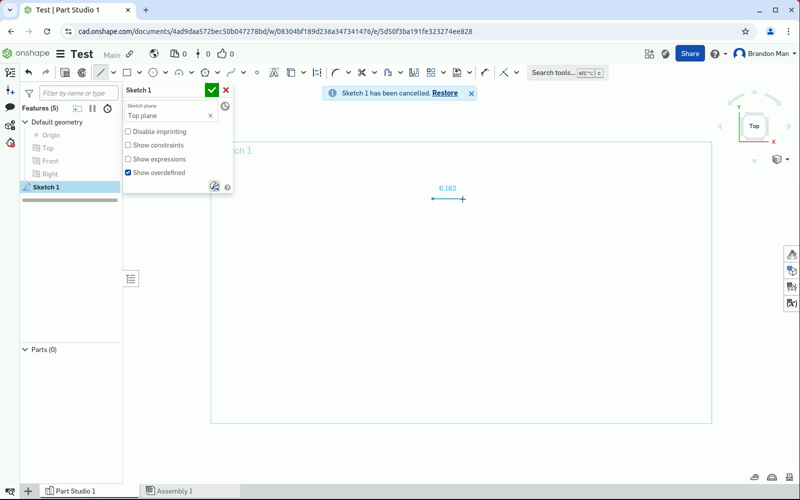
mouse_move(489, 198)
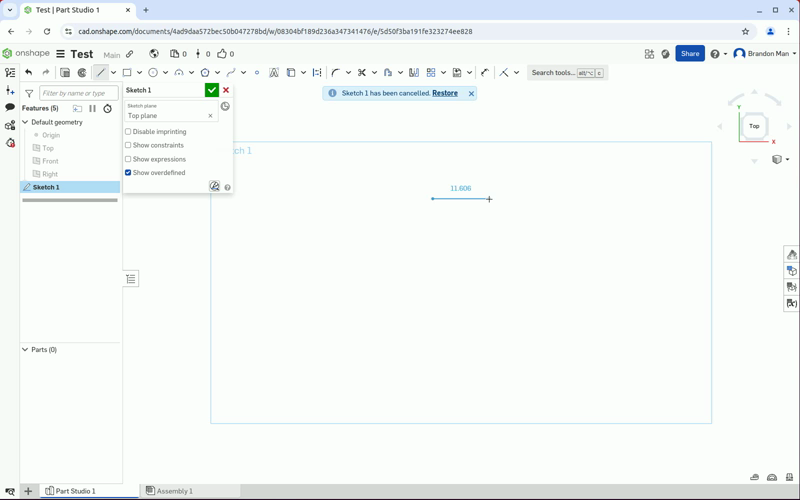
click(489, 198)
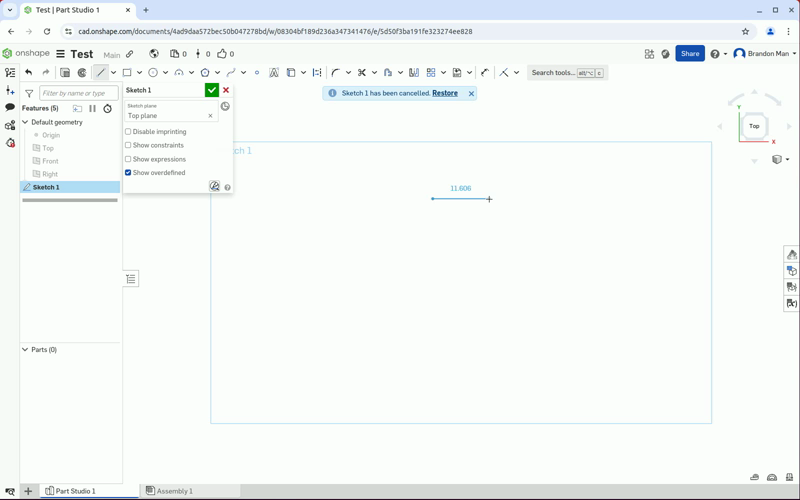
key_up(shift)
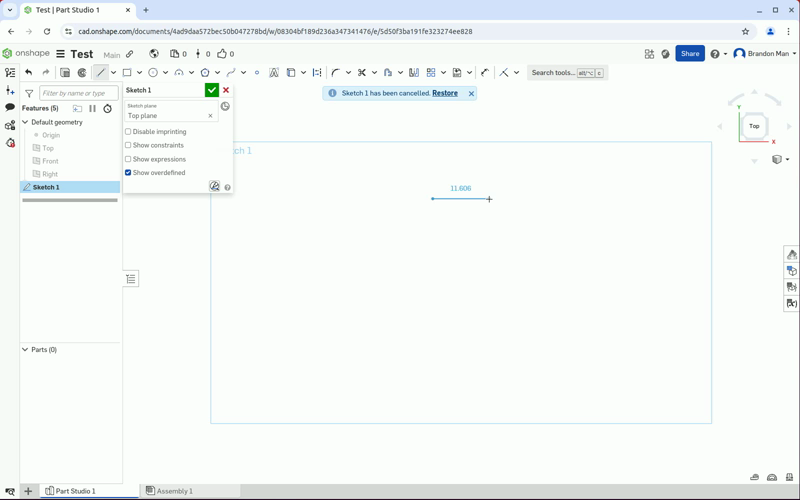
key(esc)
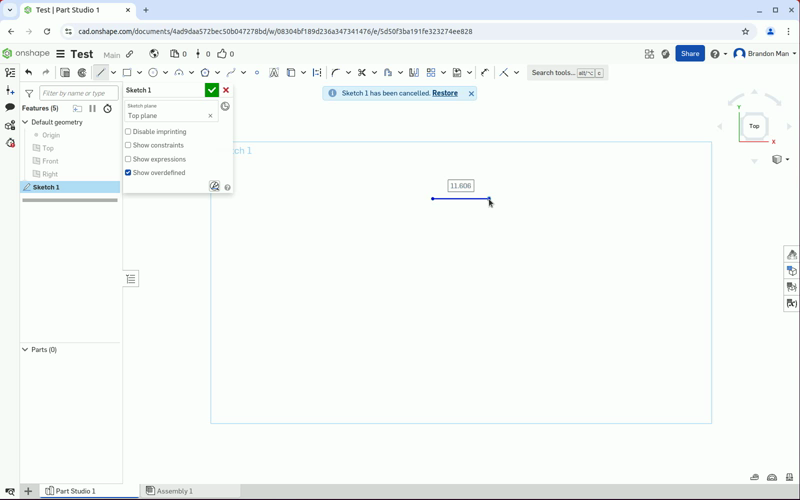
key(a)
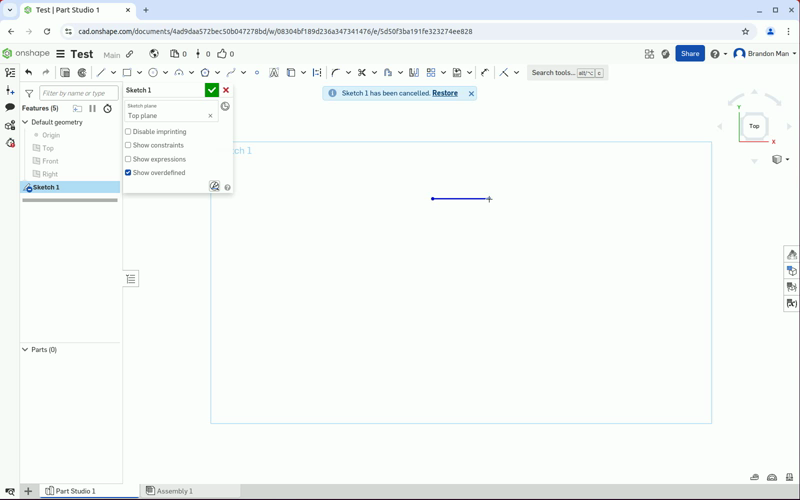
mouse_move(489, 198)
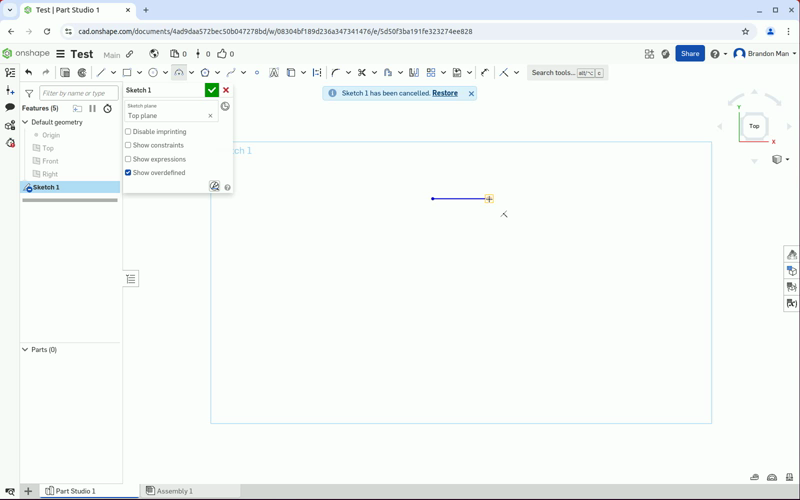
click(489, 198)
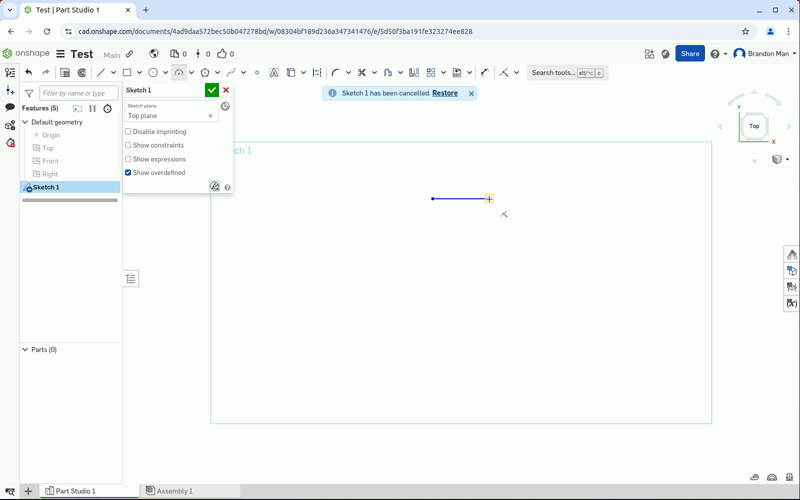
mouse_move(432, 198)
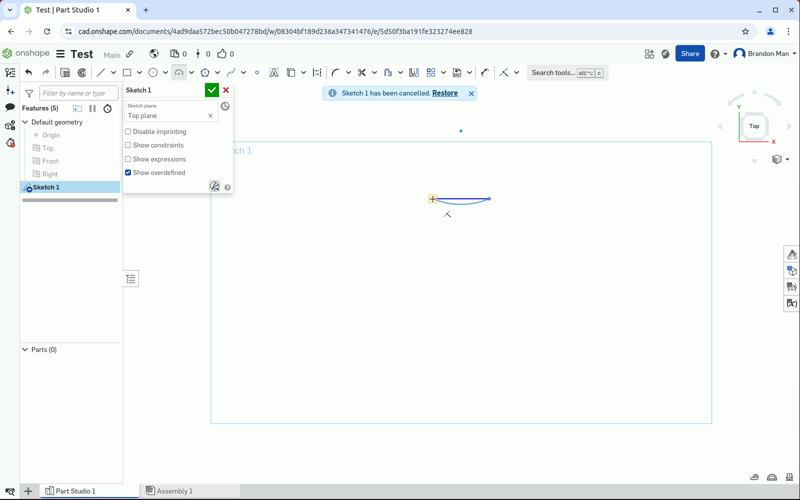
click(432, 198)
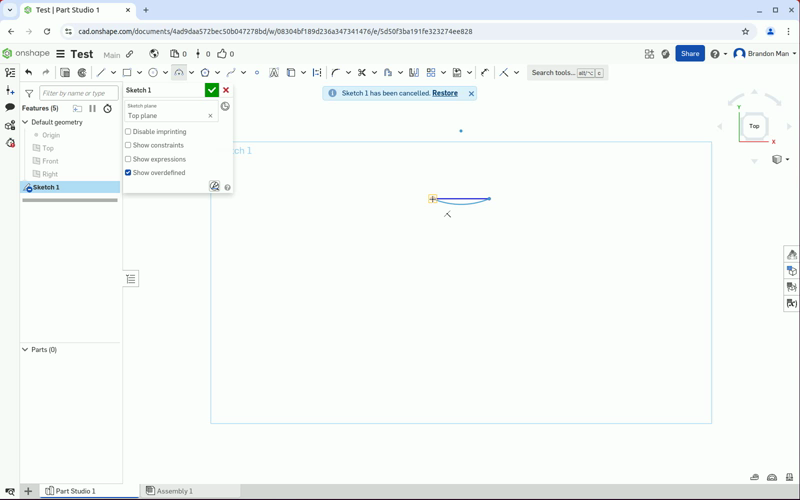
key_down(shift)
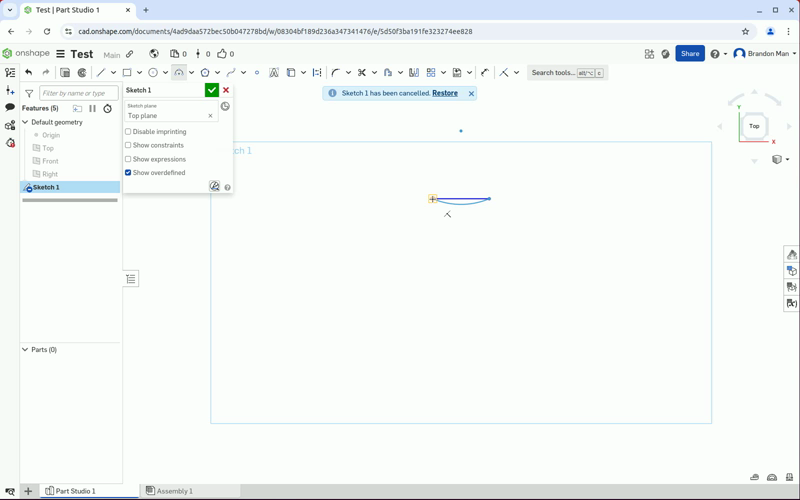
mouse_move(461, 170)
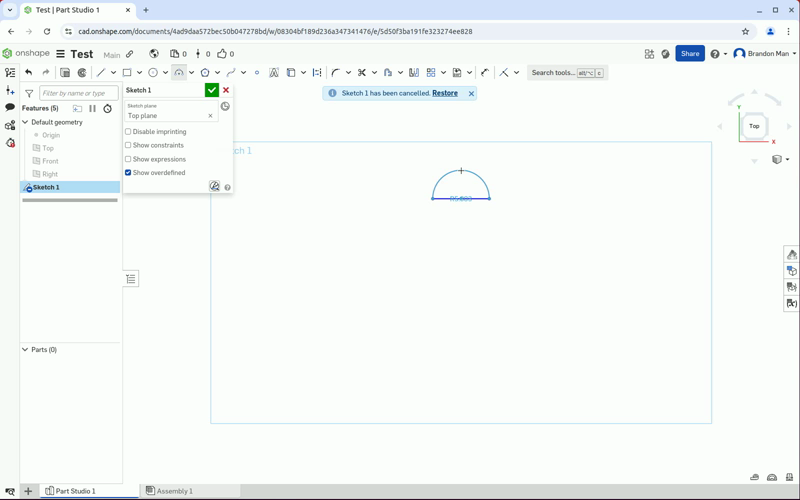
click(461, 170)
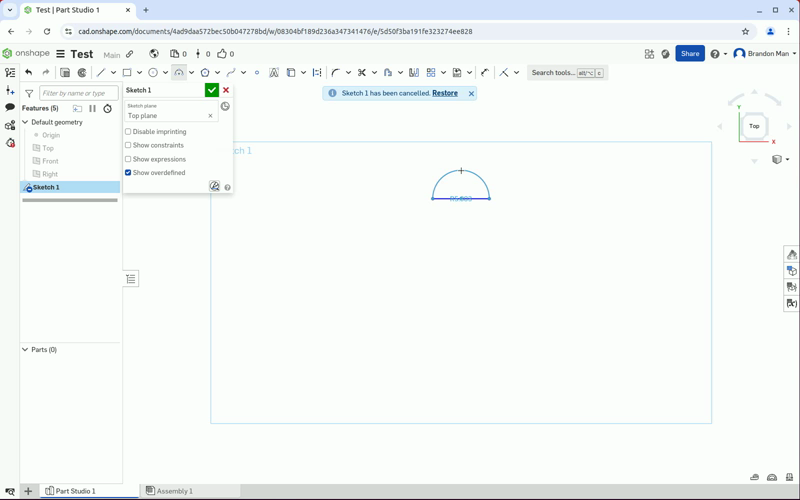
key_up(shift)
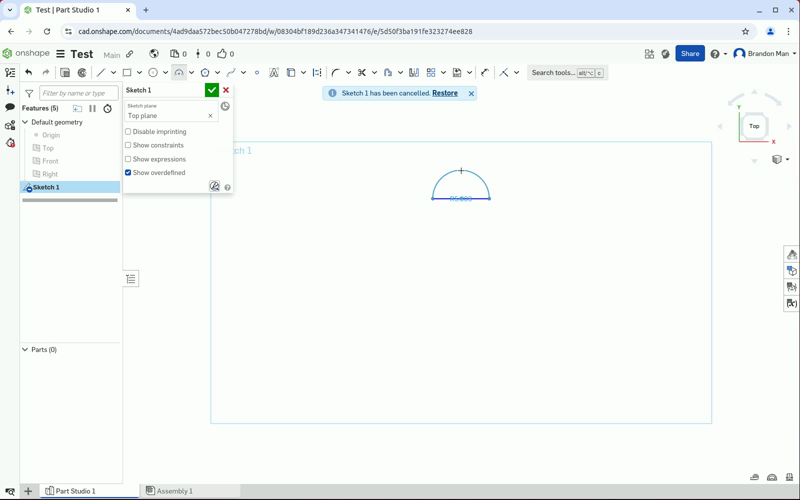
key(esc)
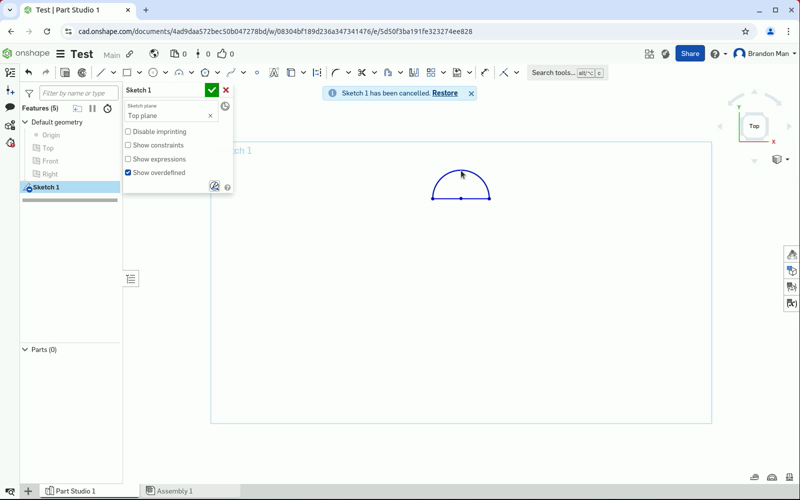
mouse_move(439, 191)
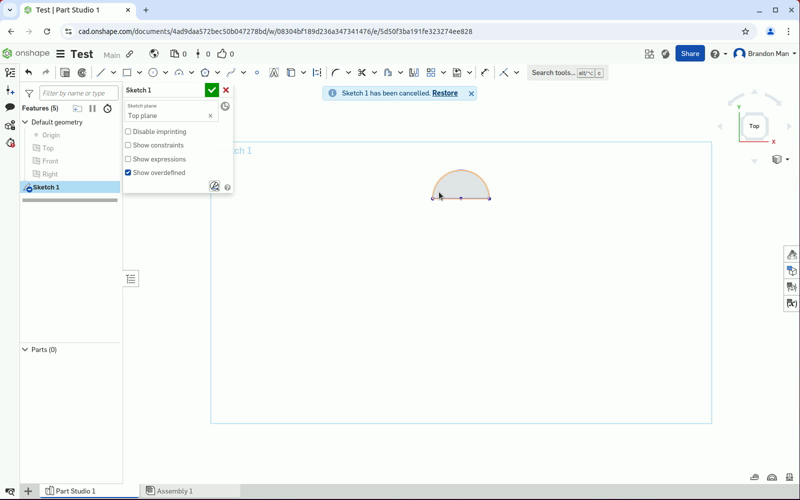
scroll(6)
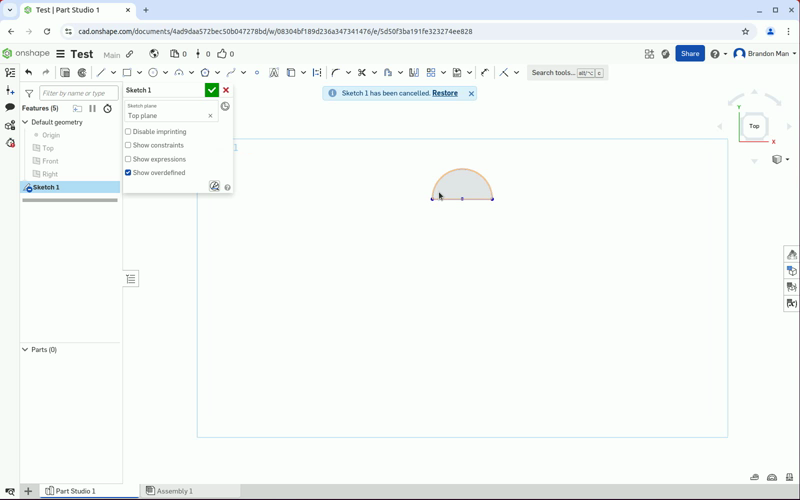
scroll(6)
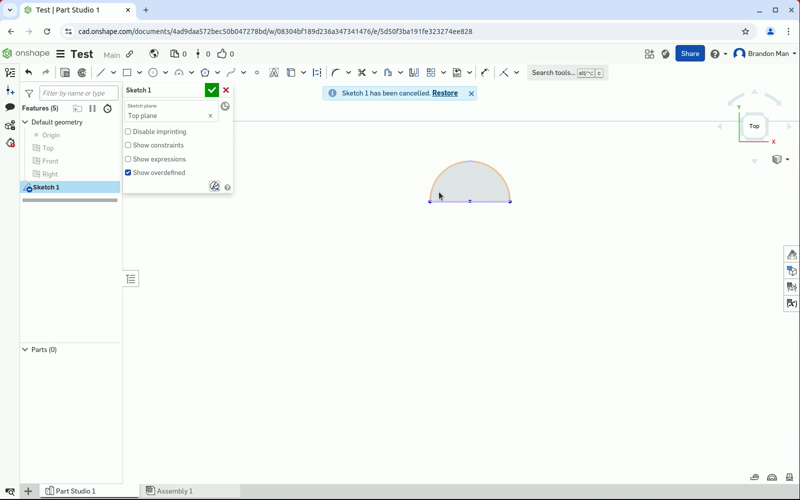
scroll(6)
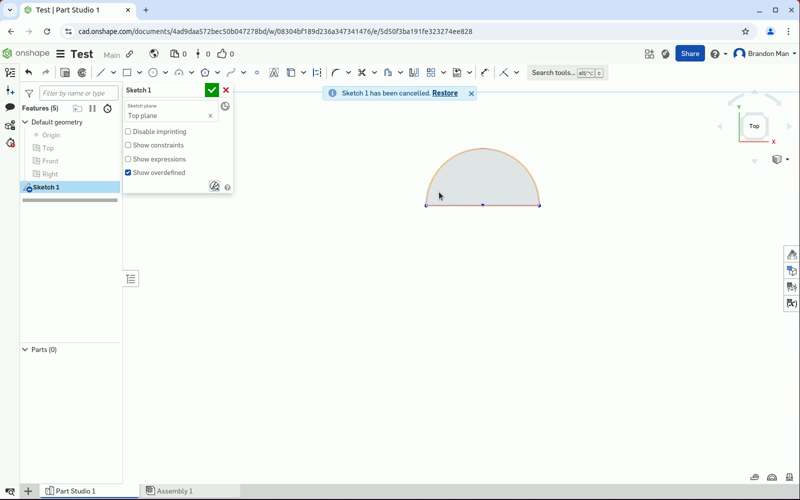
scroll(6)
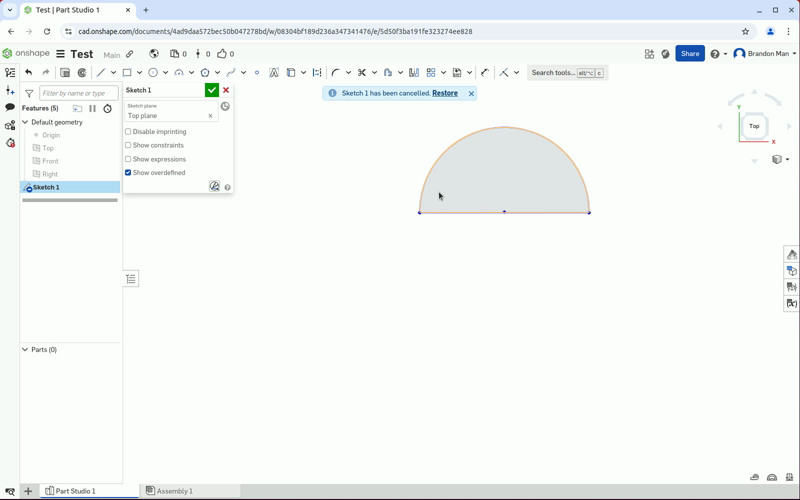
scroll(6)
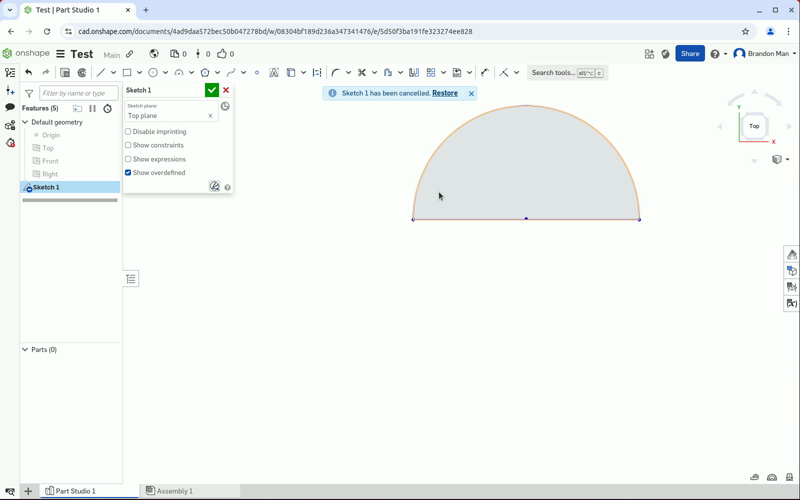
scroll(6)
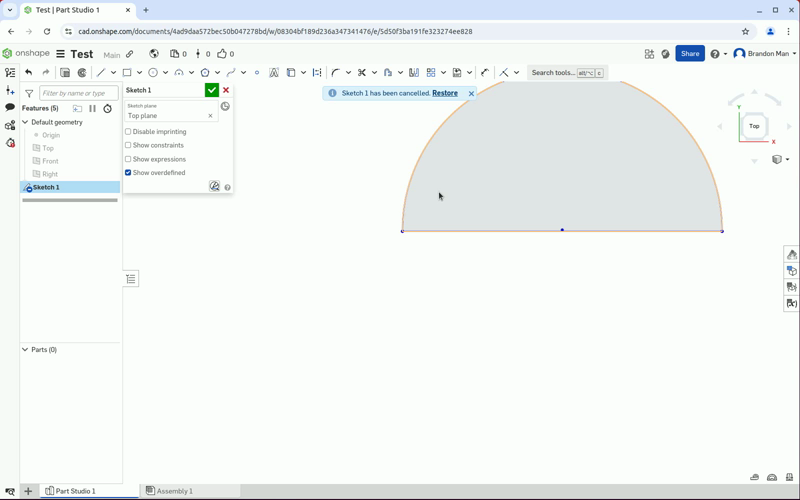
scroll(6)
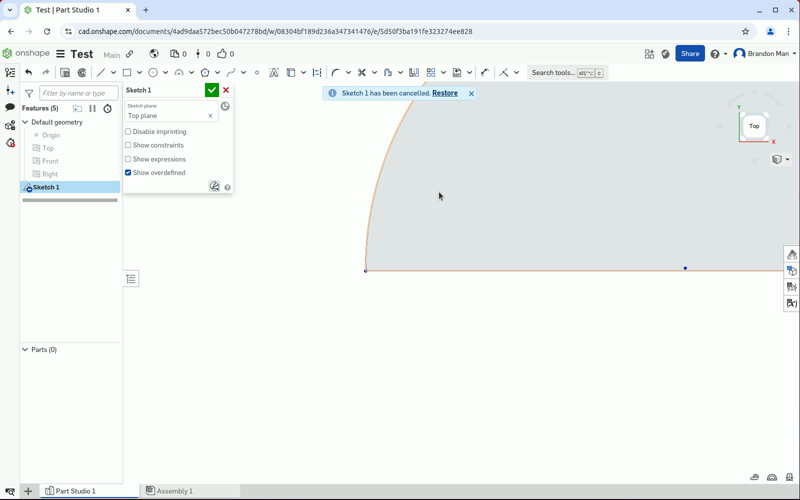
click(439, 191)
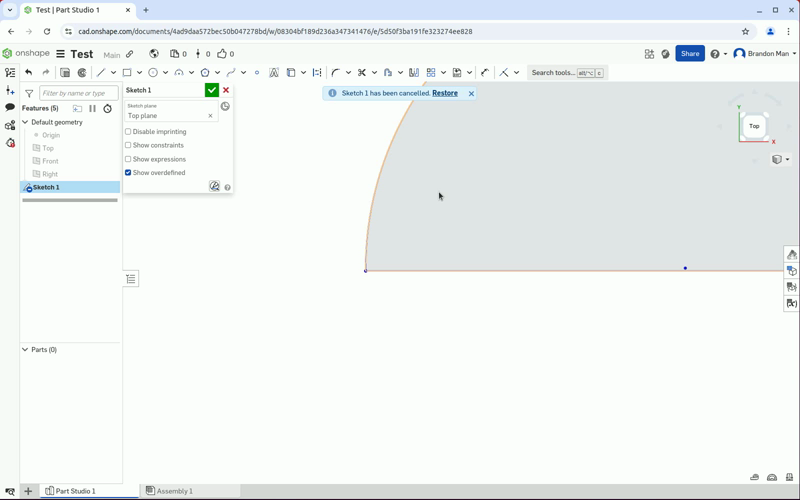
scroll(-6)
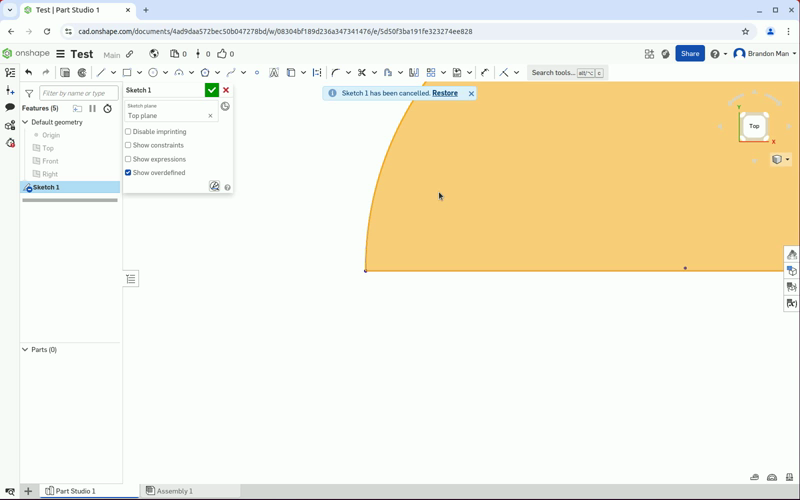
scroll(-6)
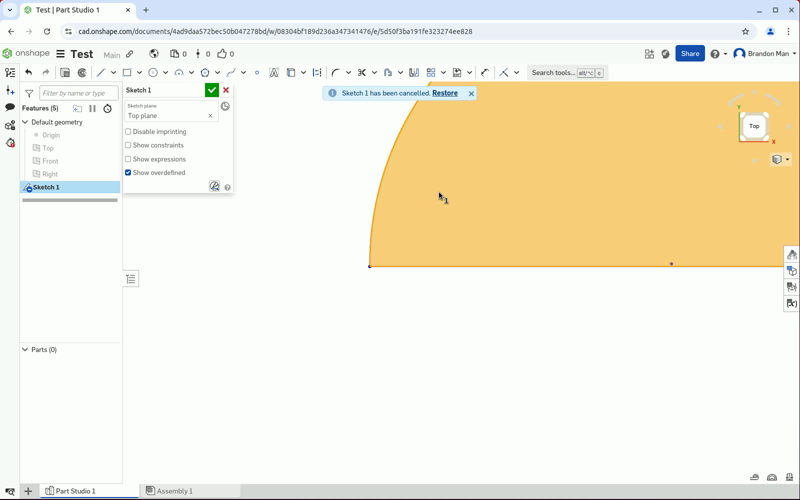
scroll(-6)
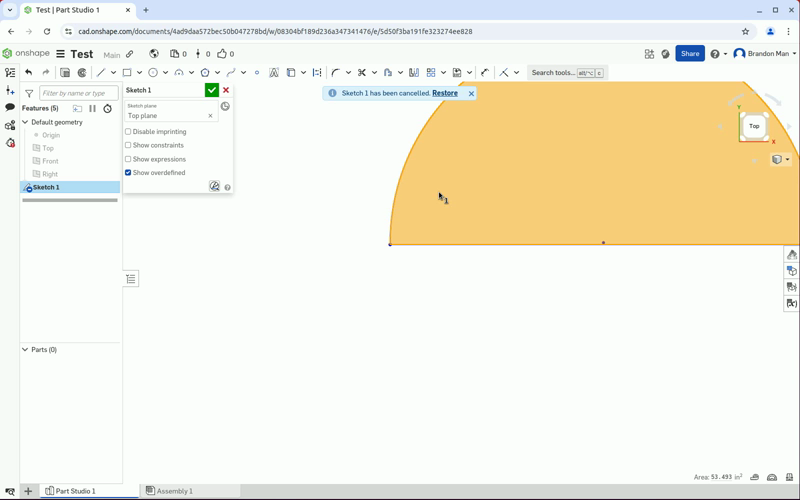
scroll(-6)
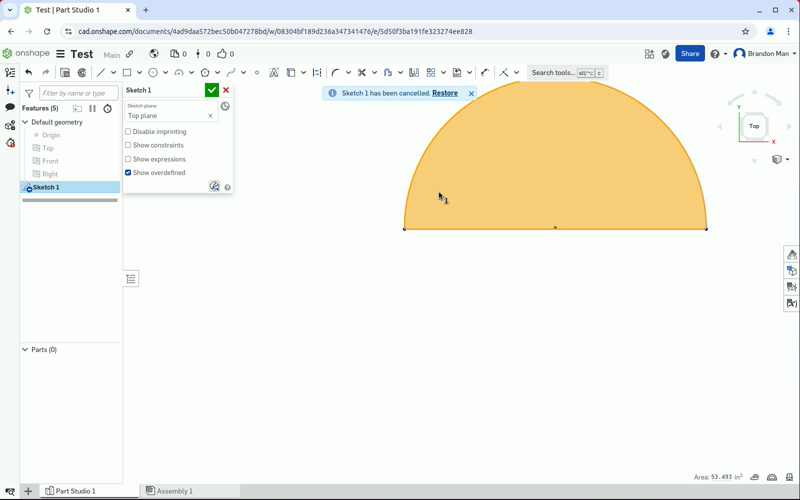
scroll(-6)
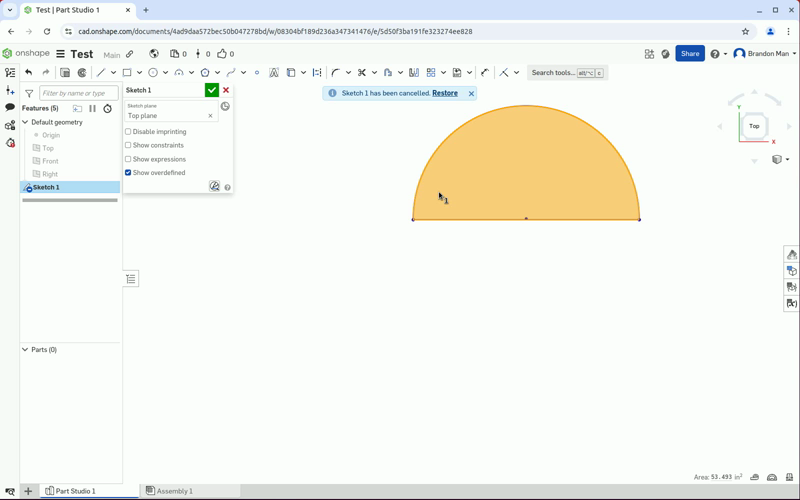
scroll(-6)
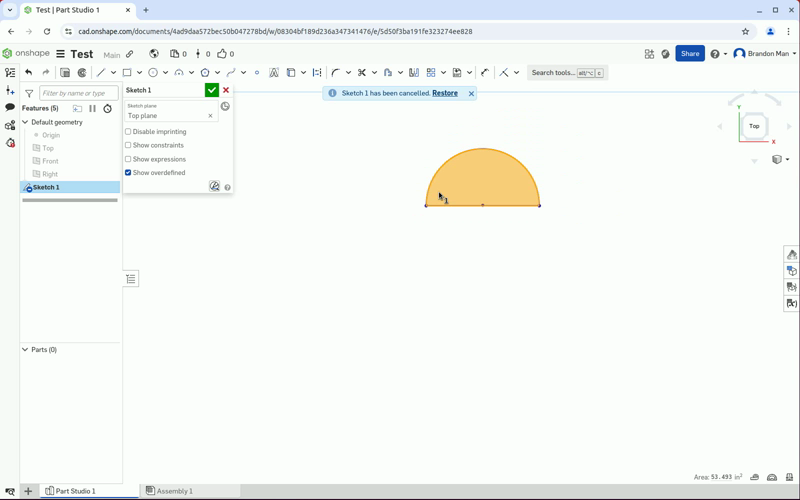
scroll(-6)
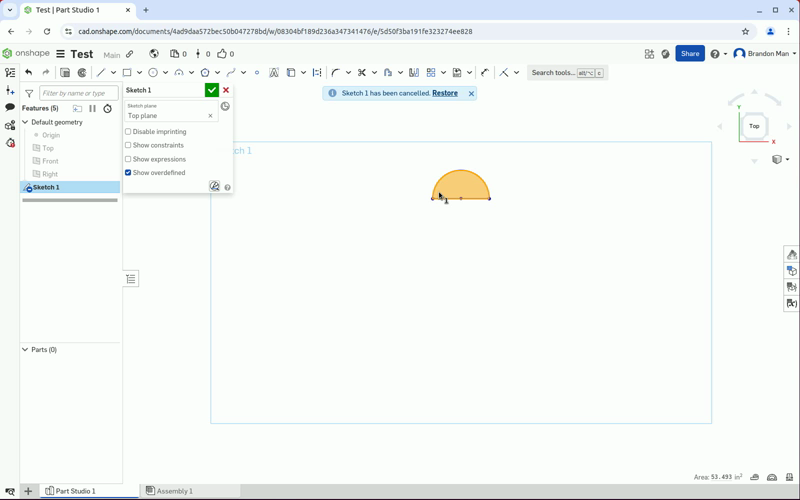
mouse_move(73, 352)
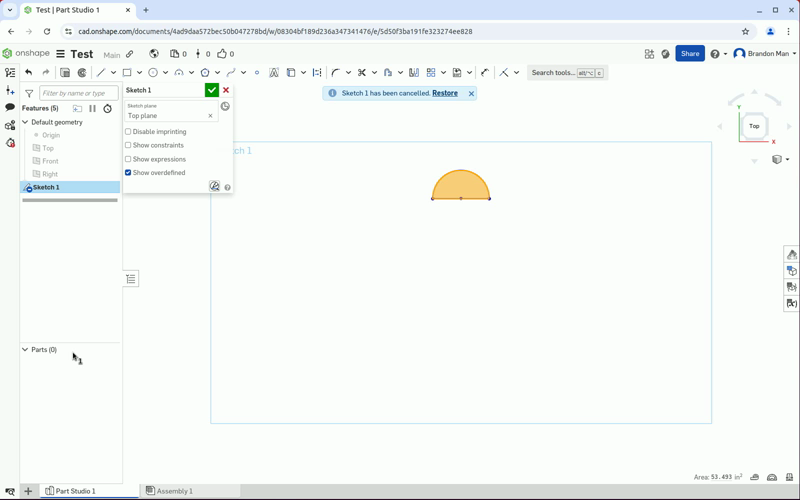
key(shift+y)
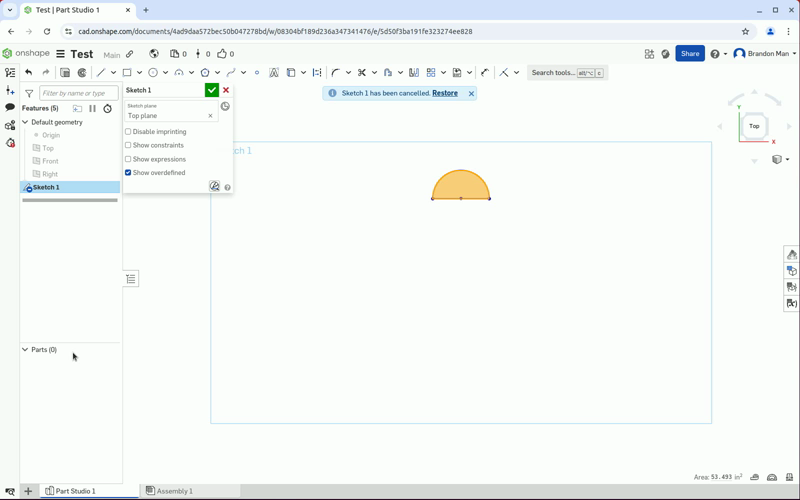
key(shift+e)
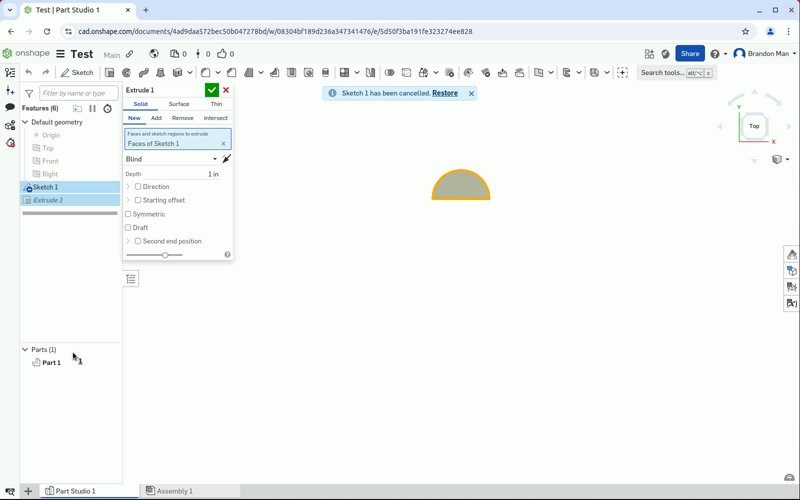
mouse_move(143, 106)
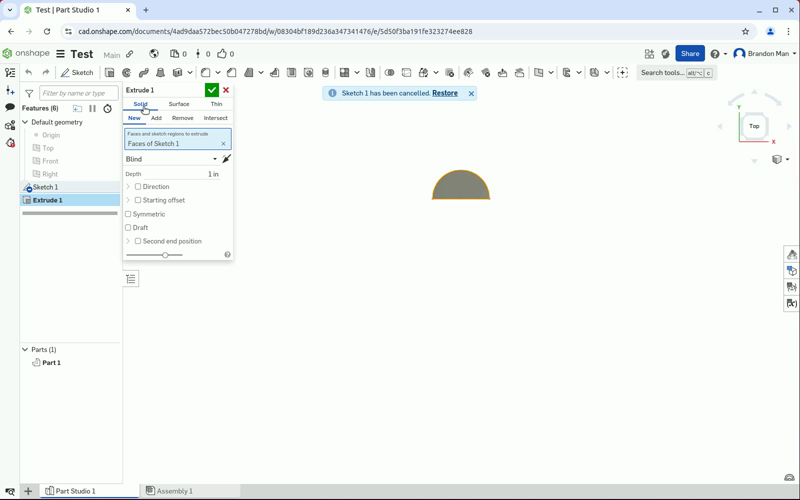
click(143, 106)
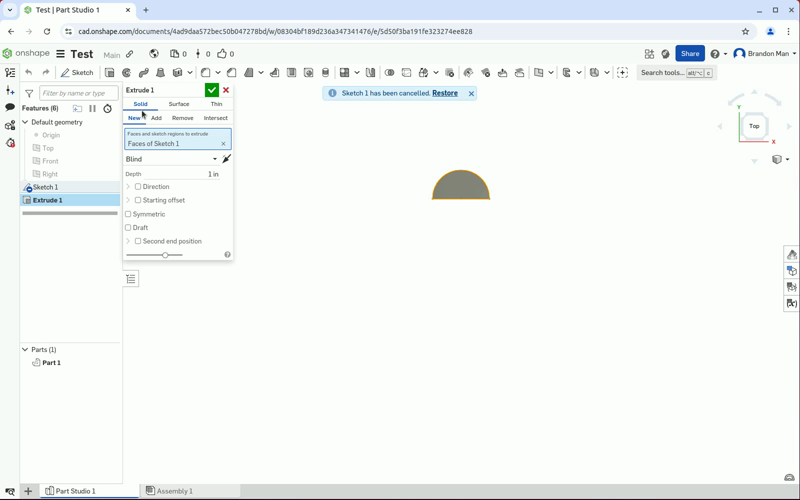
mouse_move(137, 120)
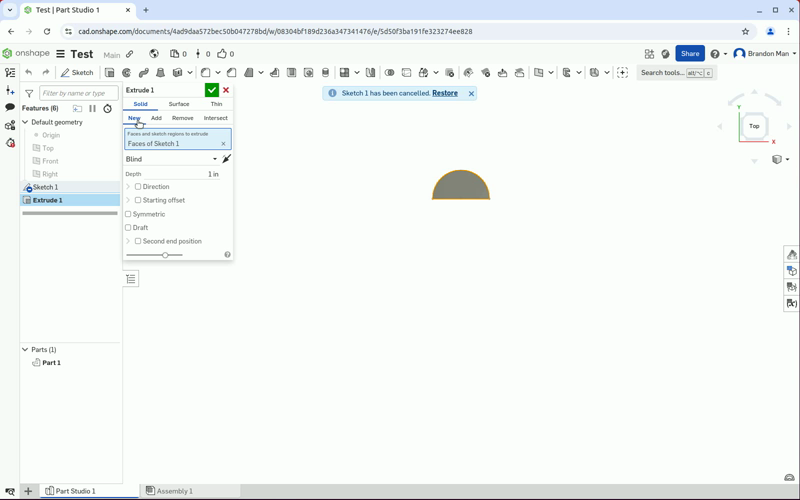
click(137, 120)
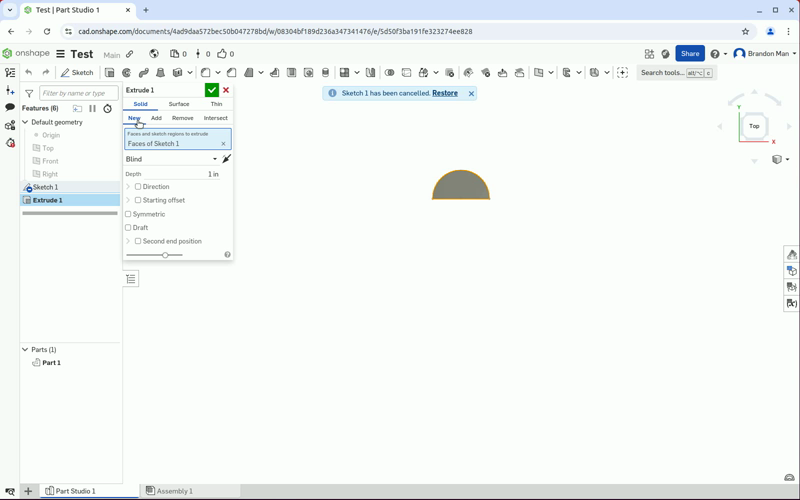
key(tab, 4)
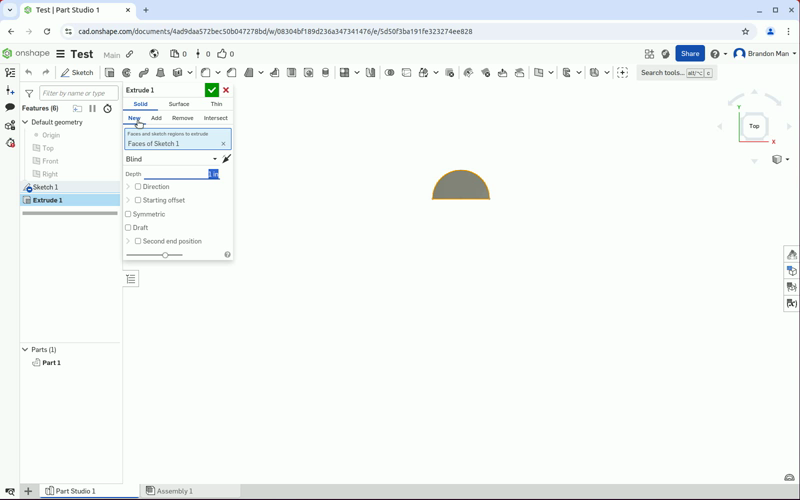
text(4.092)
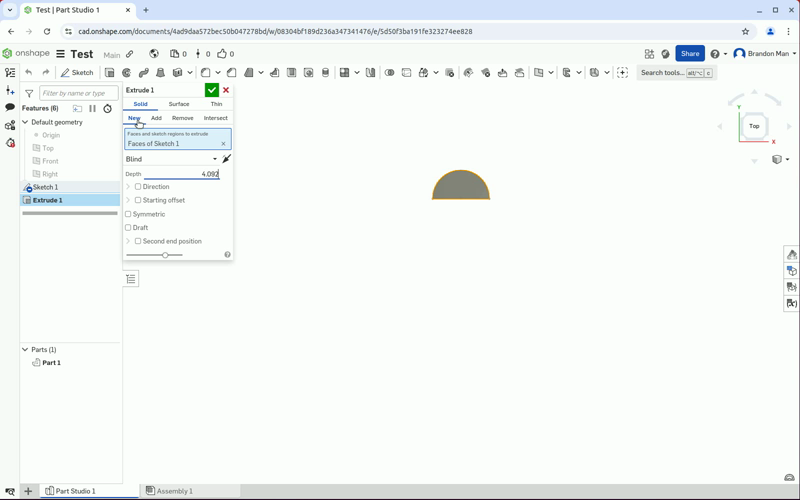
key(enter)
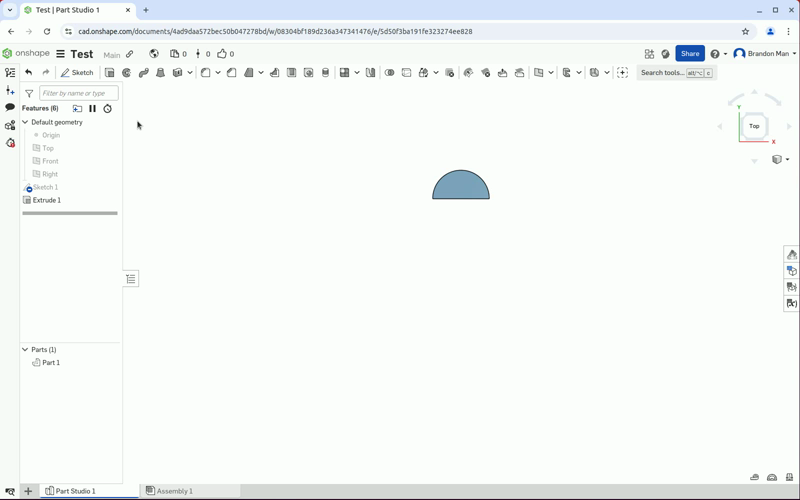
key(shift+h)
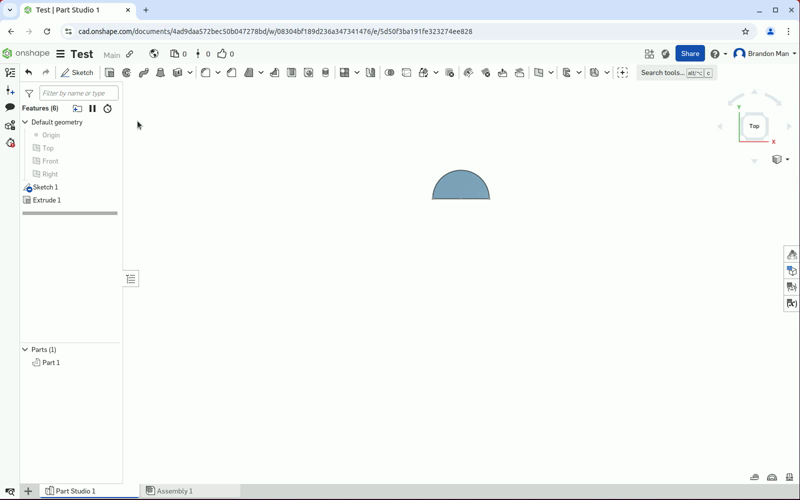
key(shift+h)
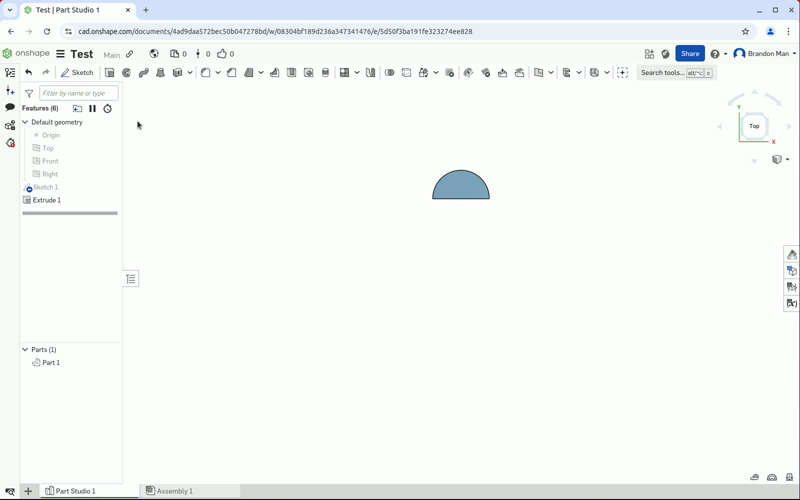
mouse_move(73, 189)
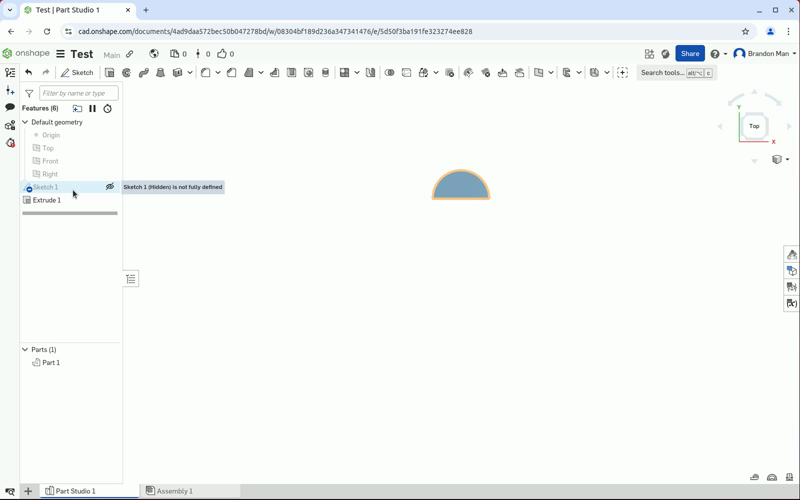
click(73, 189)
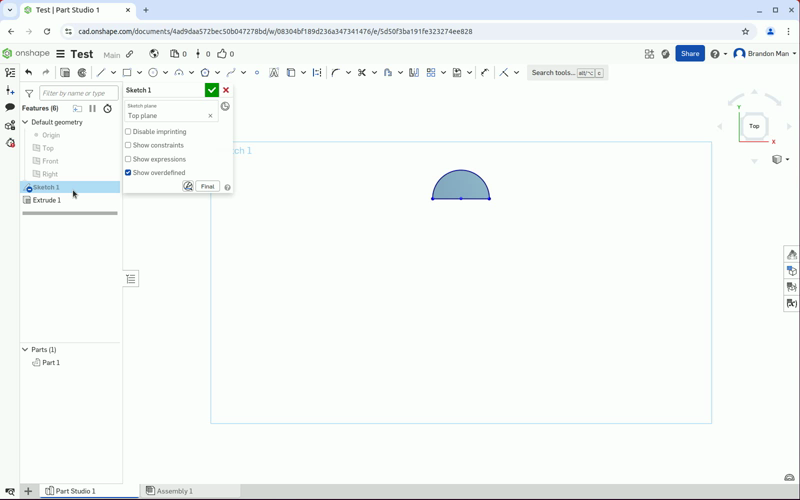
mouse_move(229, 92)
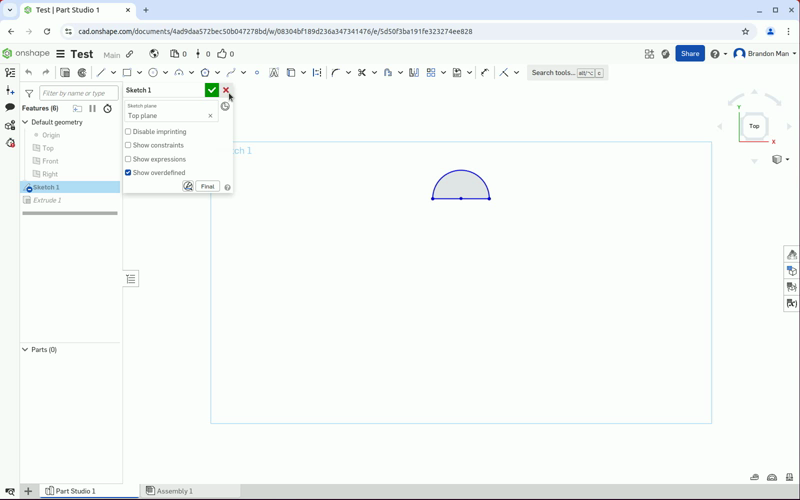
click(229, 92)
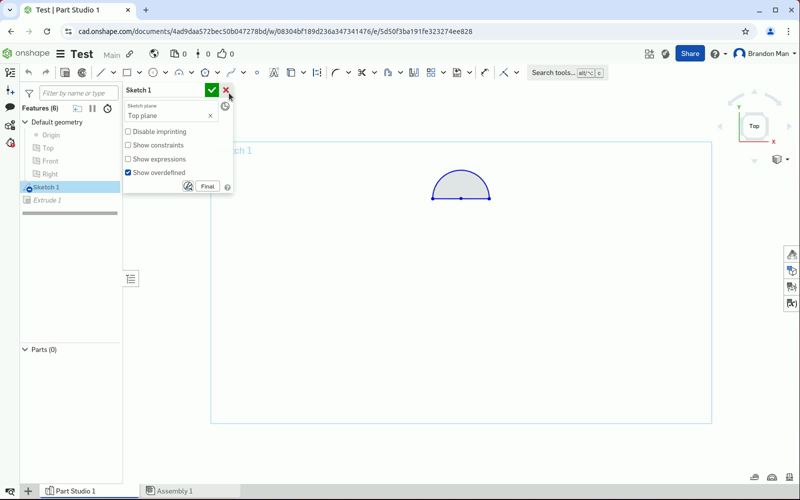
key(shift+s)
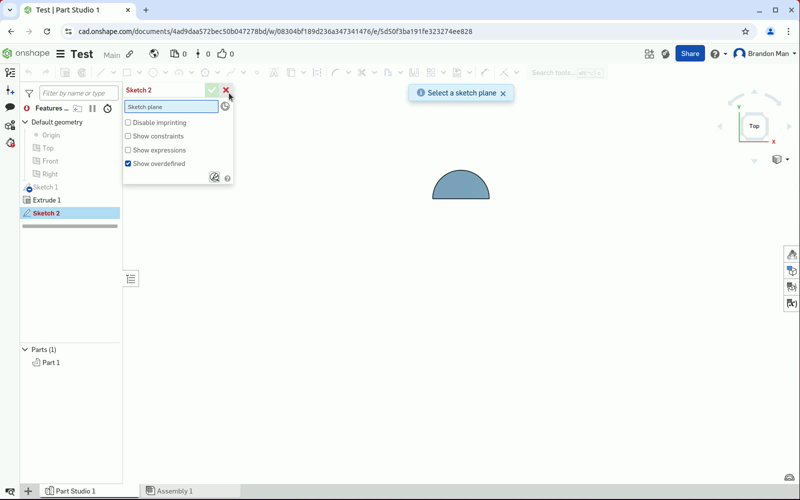
mouse_move(73, 150)
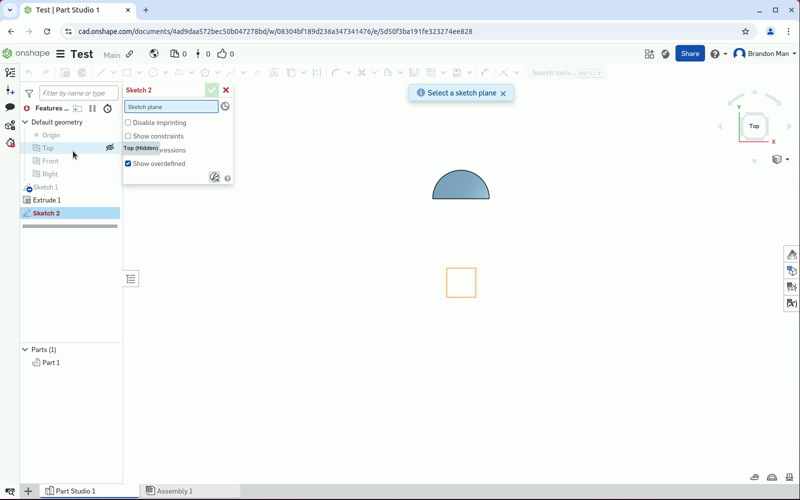
click(73, 150)
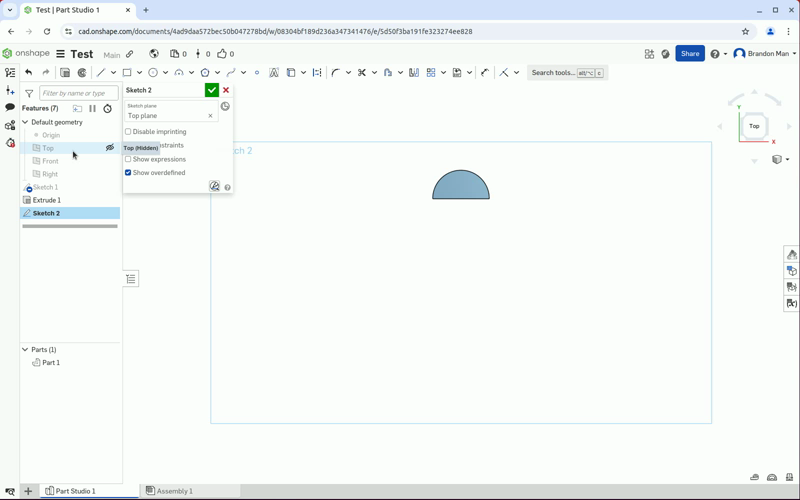
mouse_move(73, 352)
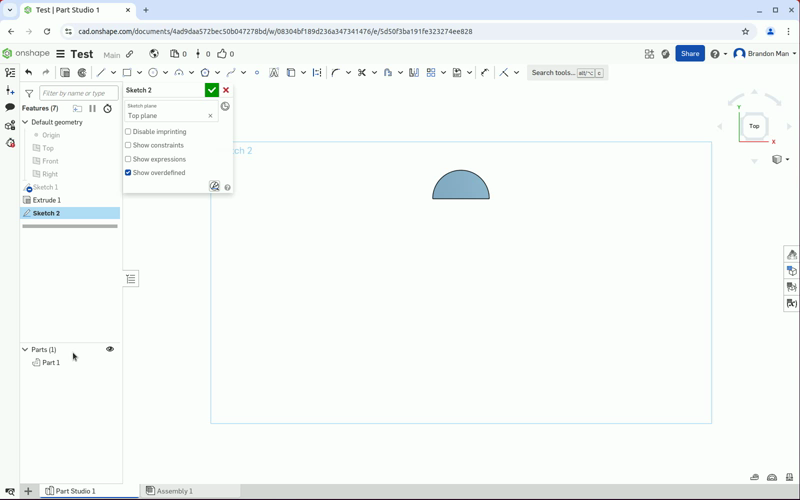
key(y)
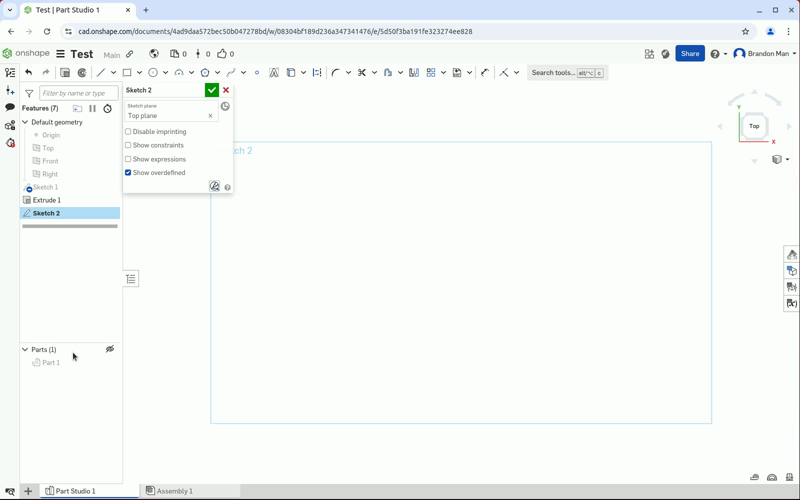
key(a)
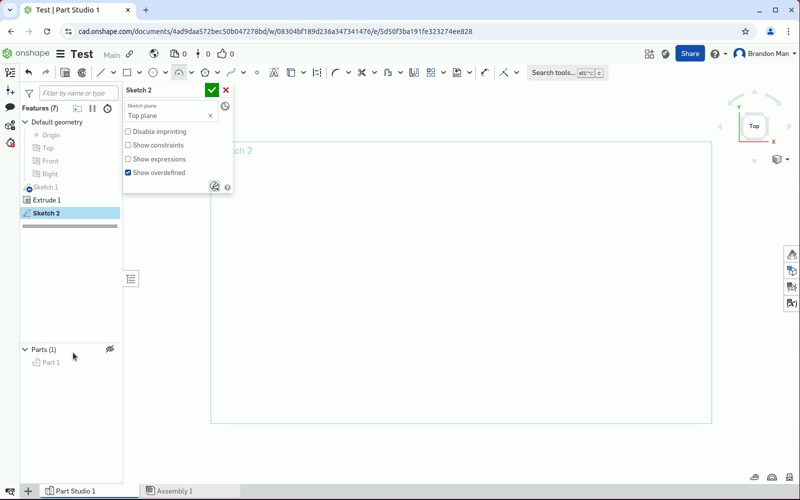
key_down(shift)
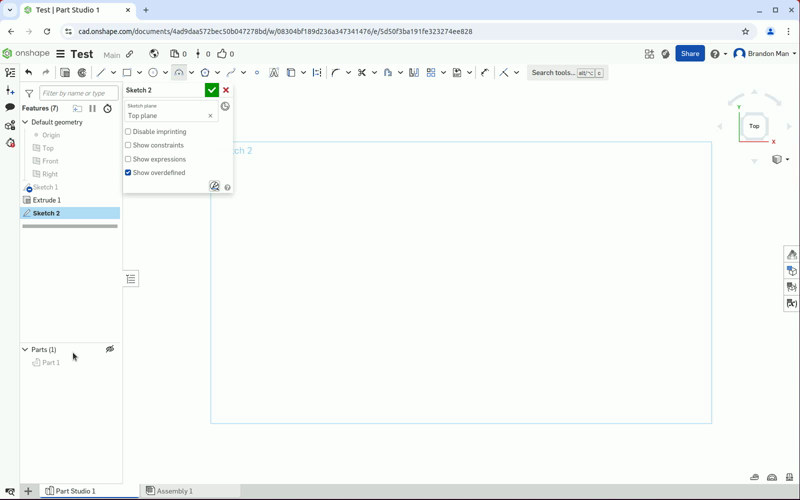
mouse_move(432, 367)
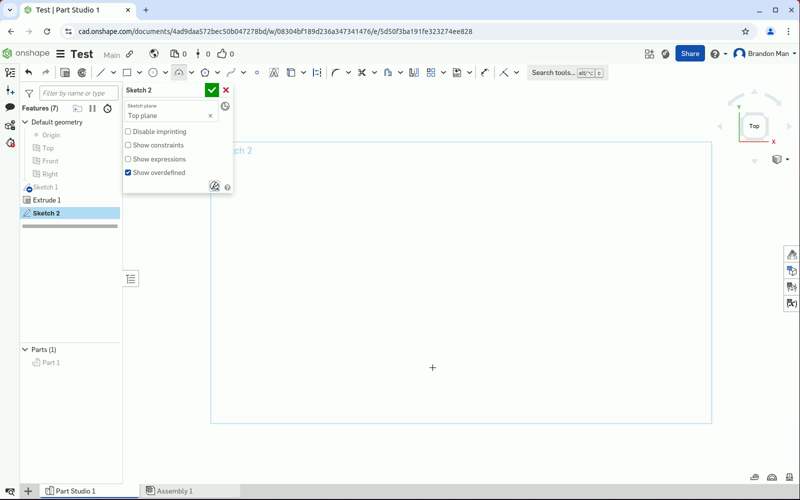
click(432, 367)
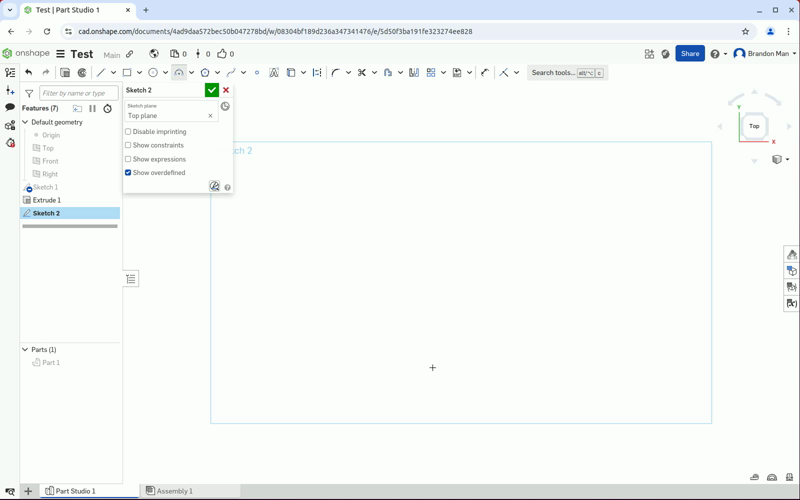
key_up(shift)
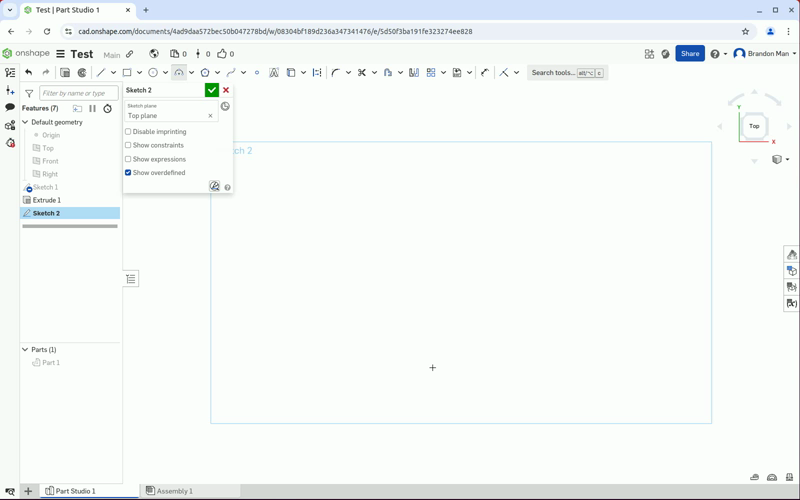
key_down(shift)
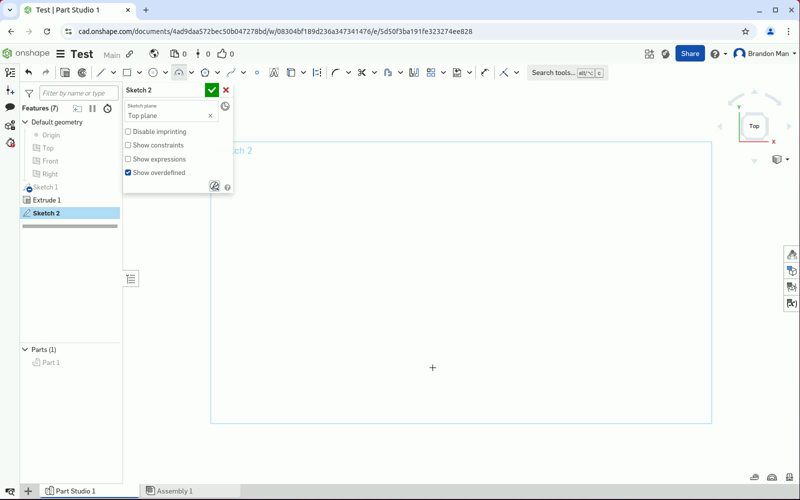
mouse_move(489, 367)
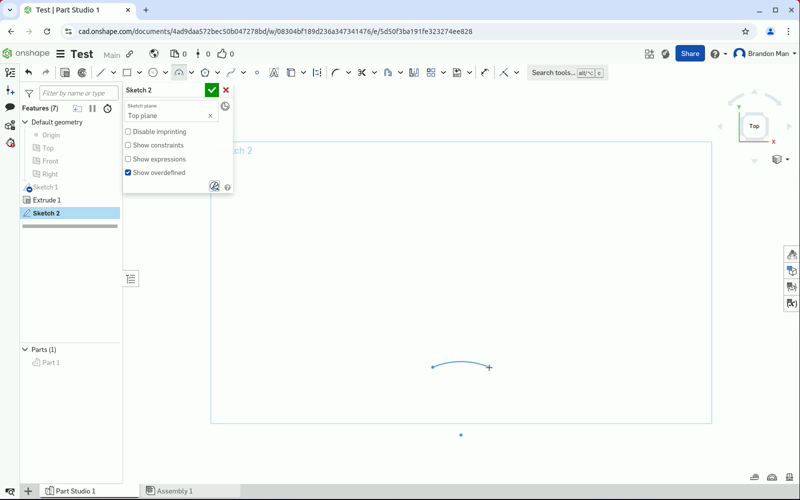
click(489, 367)
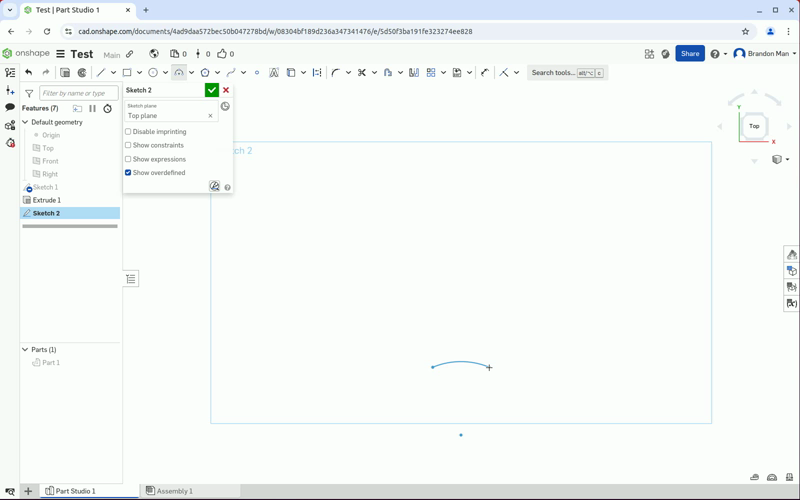
mouse_move(461, 395)
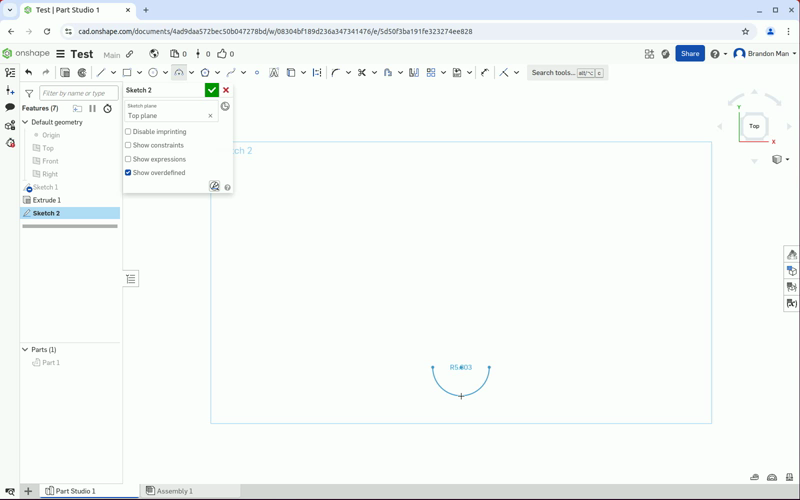
click(461, 395)
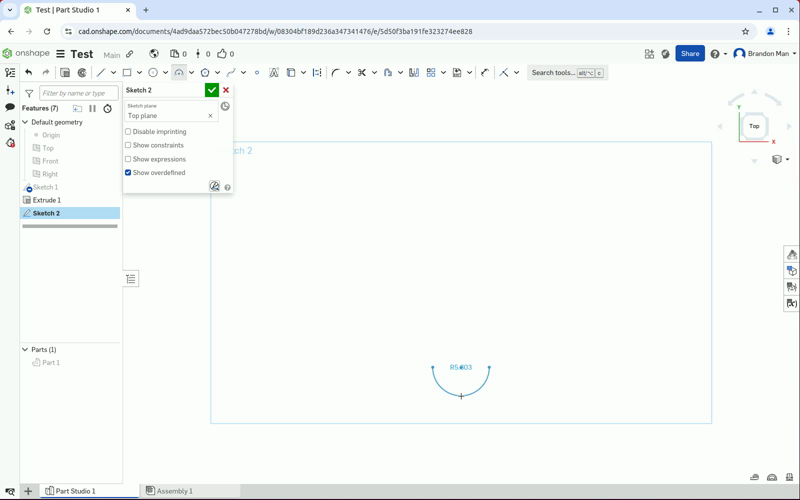
key_up(shift)
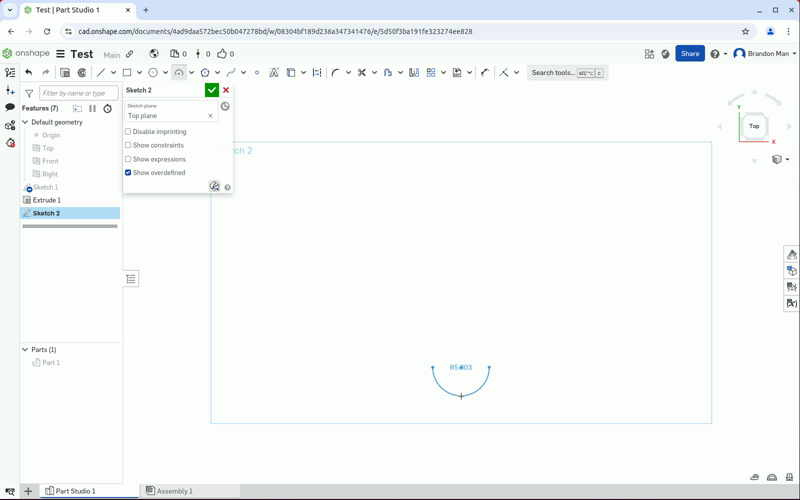
key(esc)
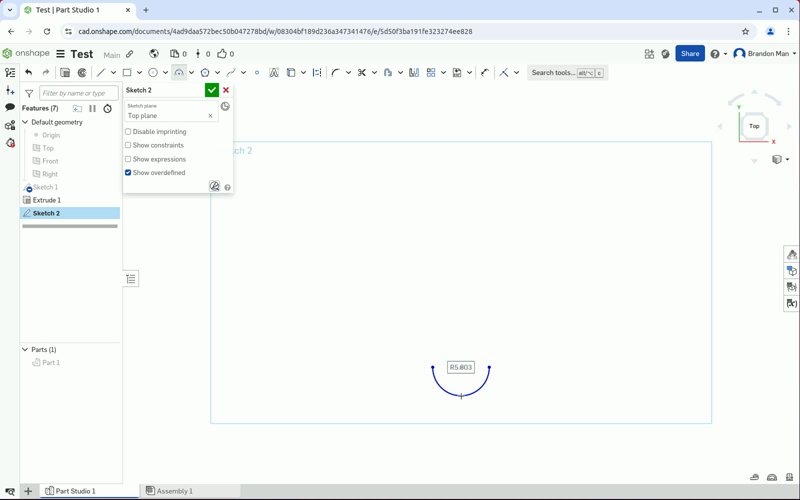
key(l)
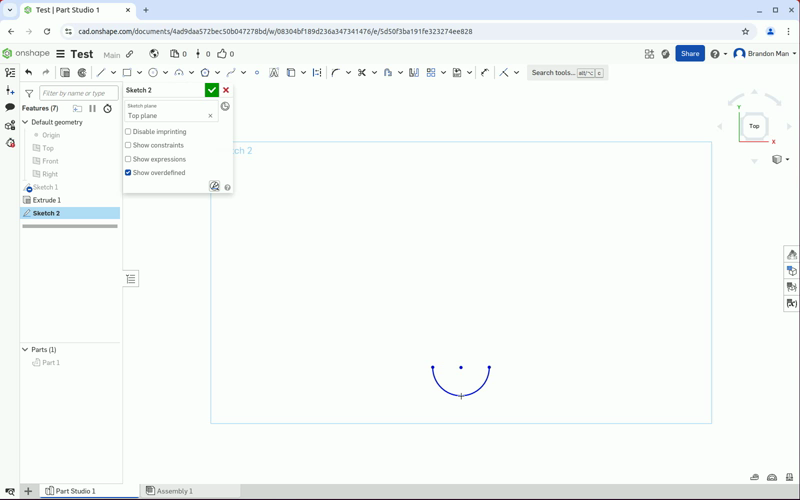
mouse_move(489, 367)
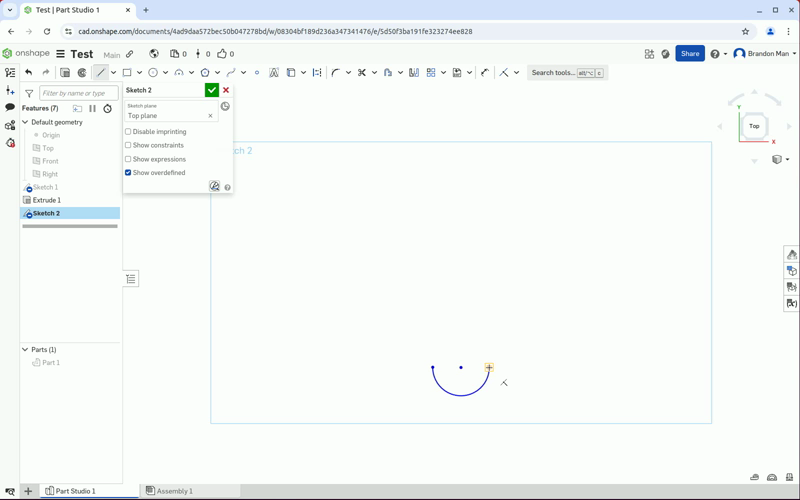
click(489, 367)
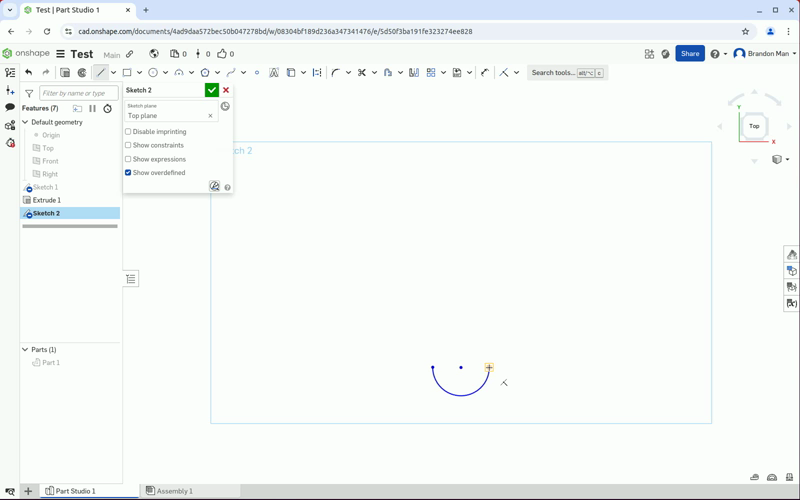
mouse_move(519, 367)
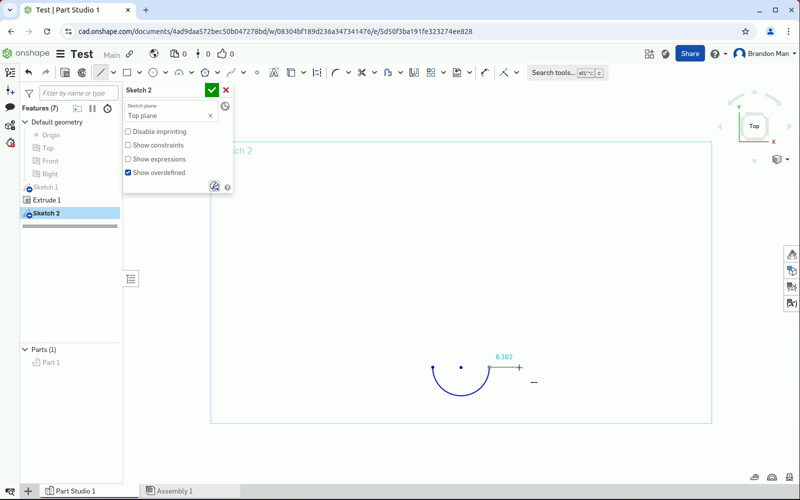
key_down(shift)
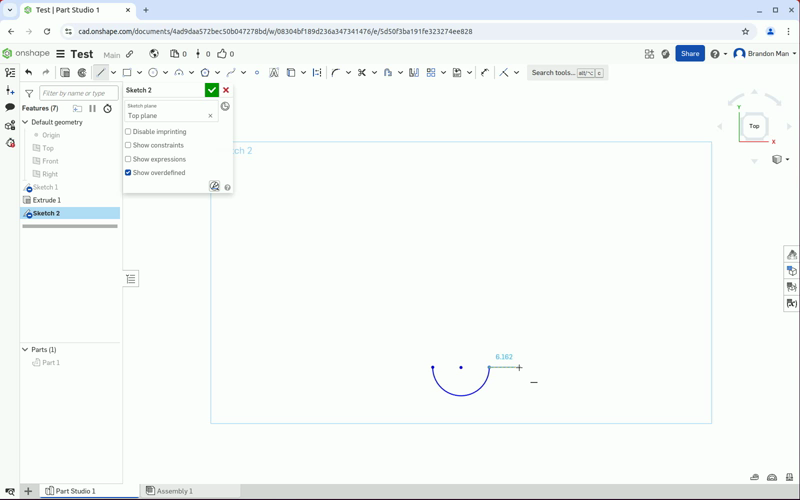
mouse_move(432, 367)
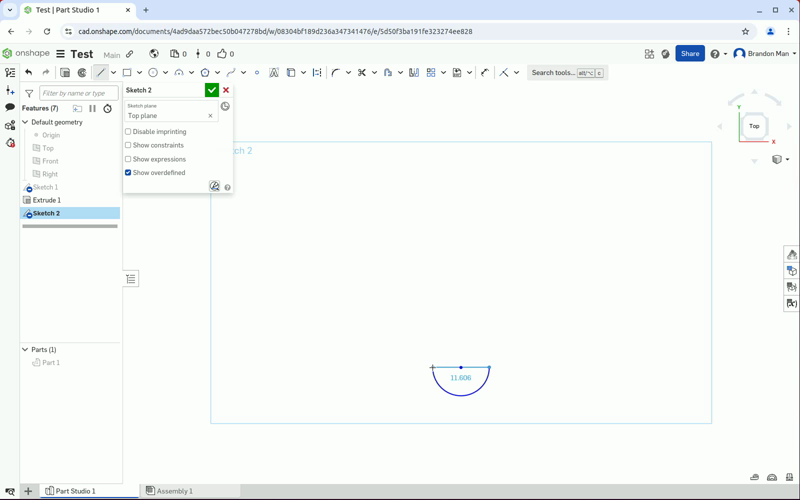
key_up(shift)
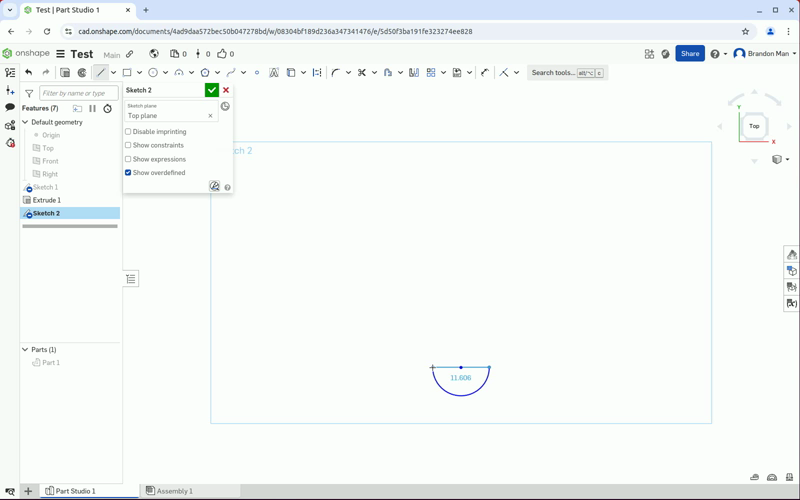
click(432, 367)
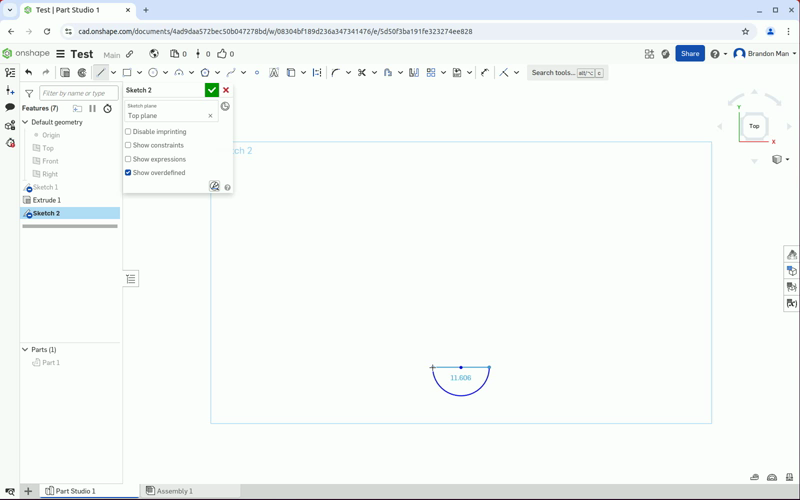
key(esc)
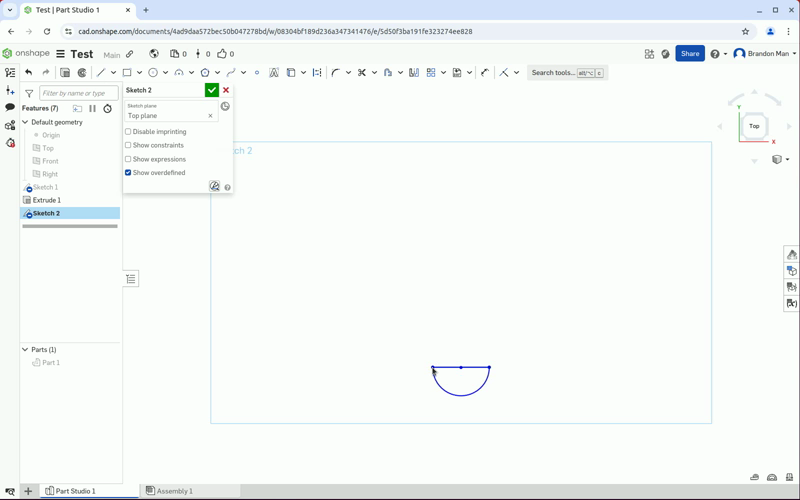
mouse_move(456, 382)
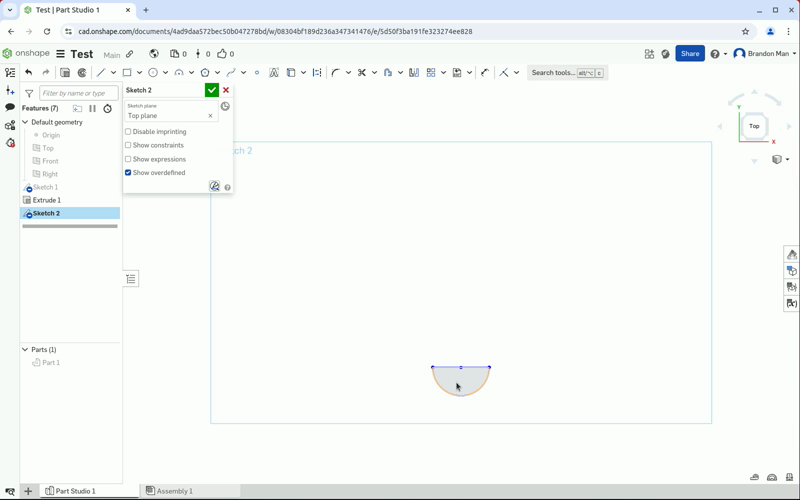
scroll(6)
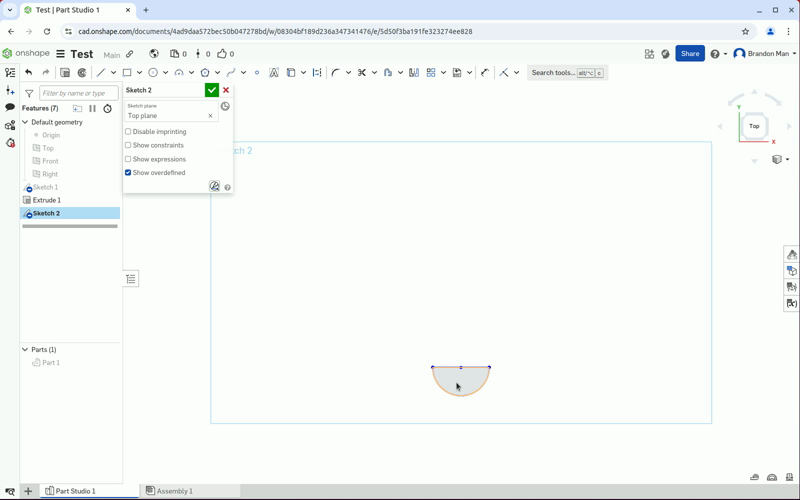
scroll(6)
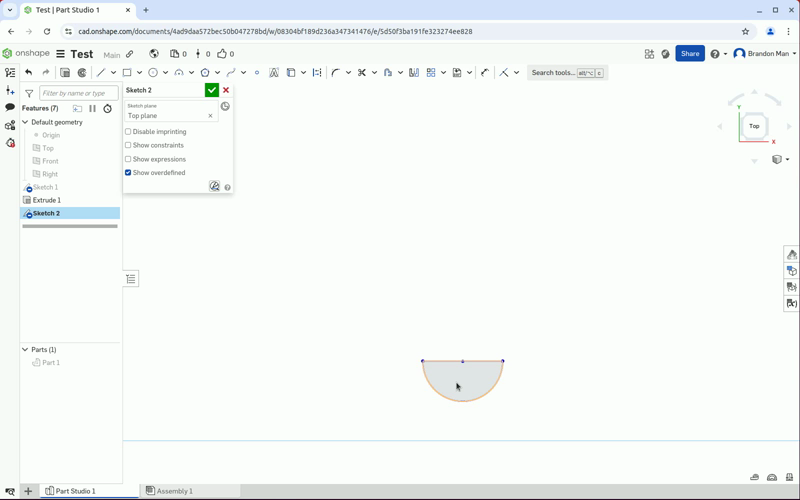
scroll(6)
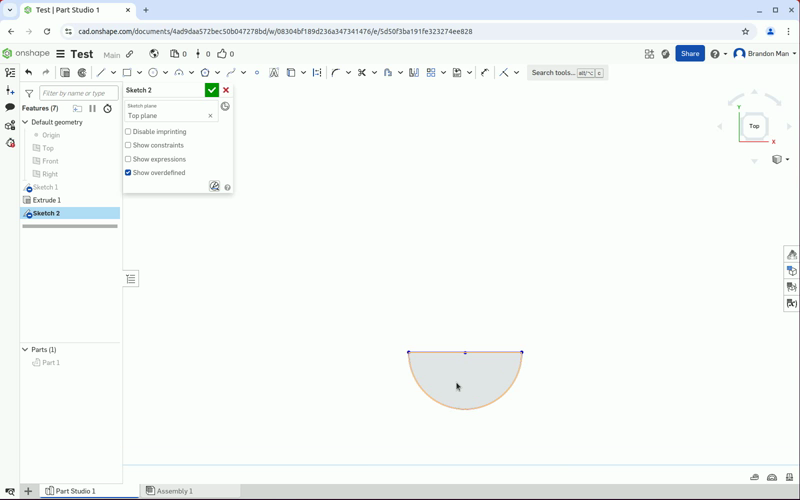
scroll(6)
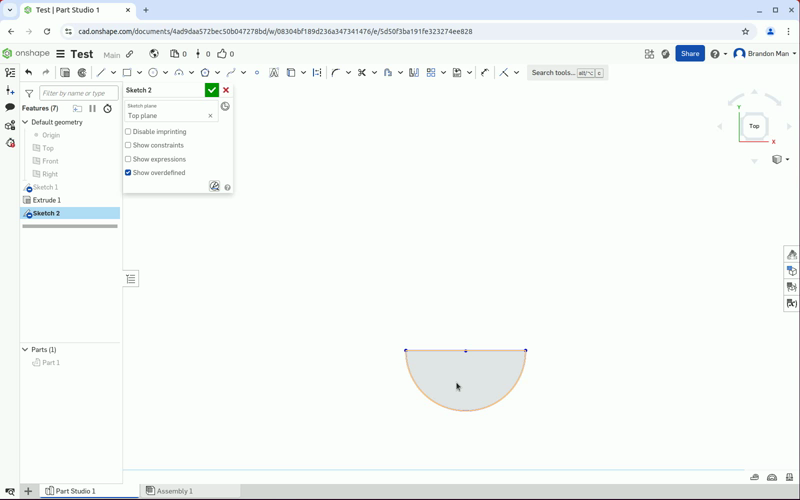
scroll(6)
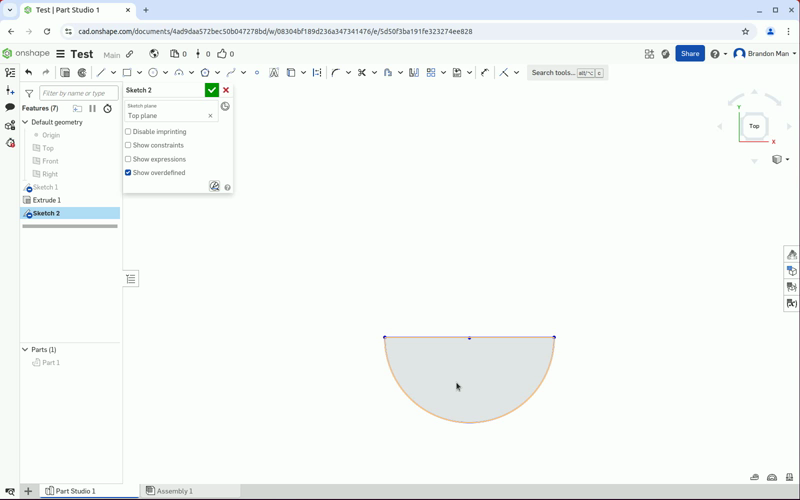
scroll(6)
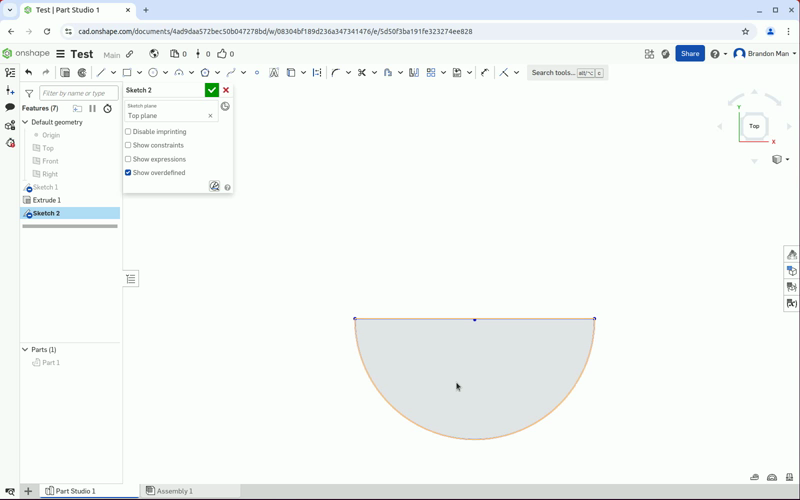
scroll(6)
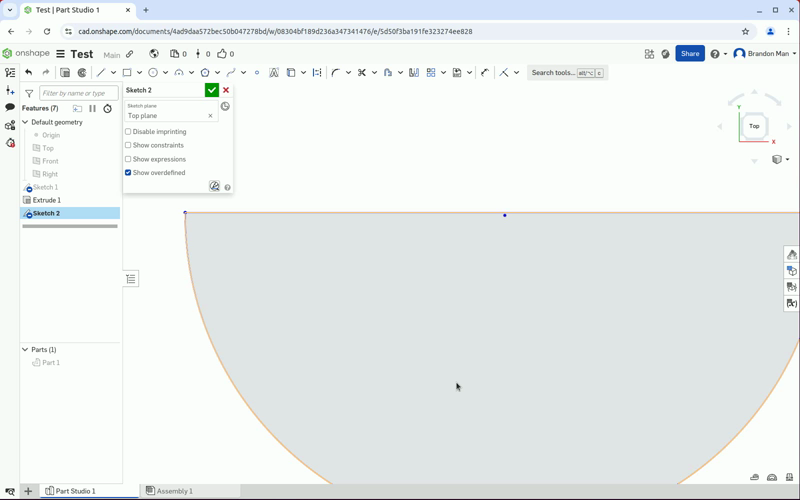
click(456, 382)
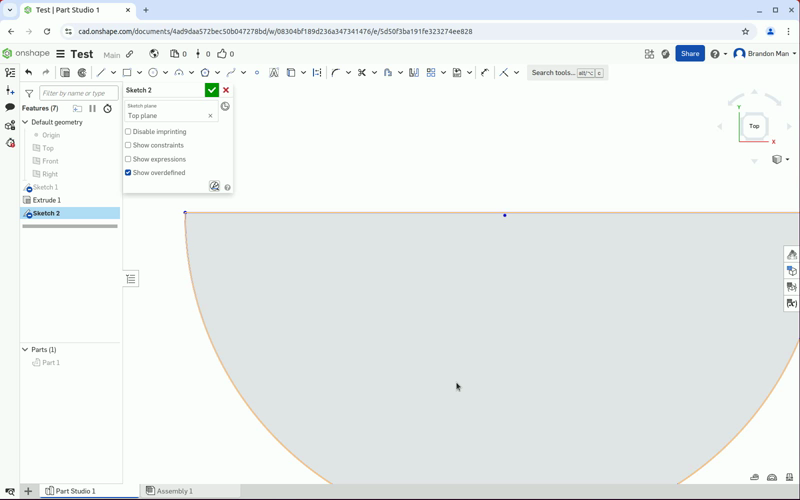
scroll(-6)
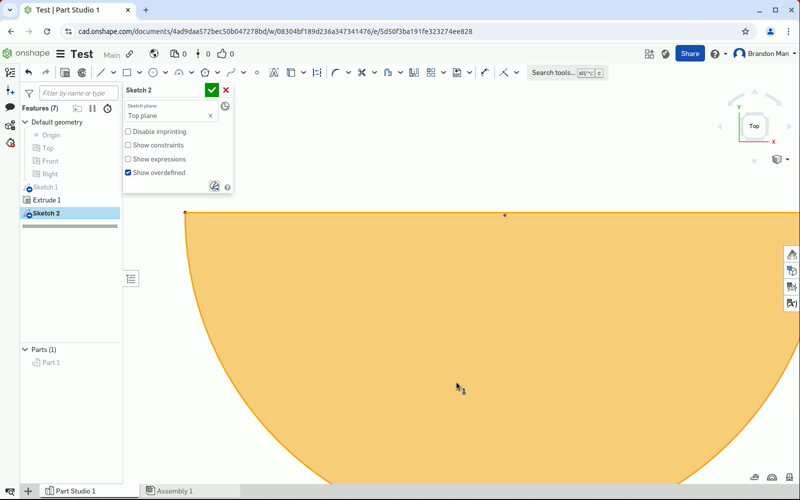
scroll(-6)
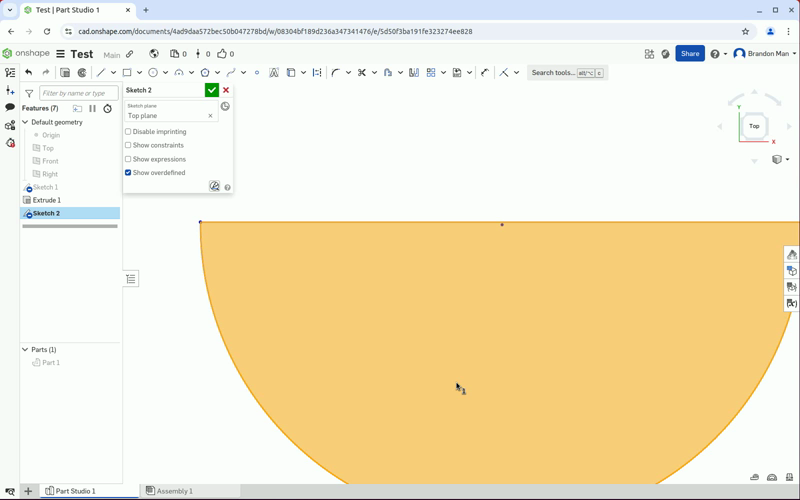
scroll(-6)
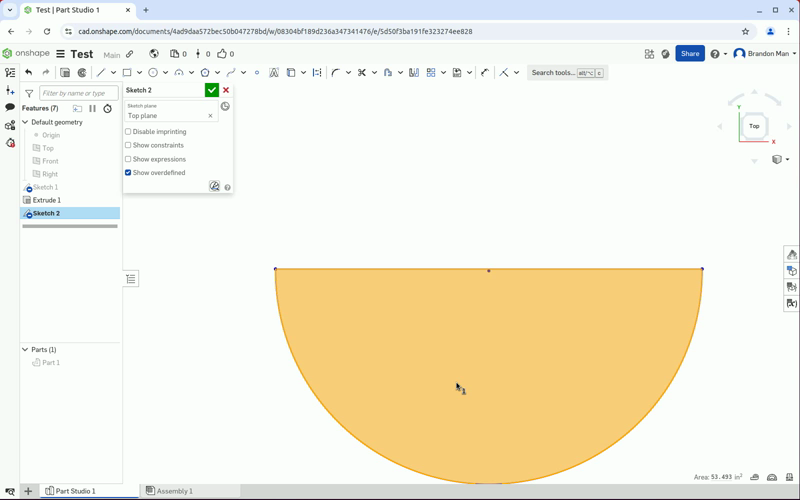
scroll(-6)
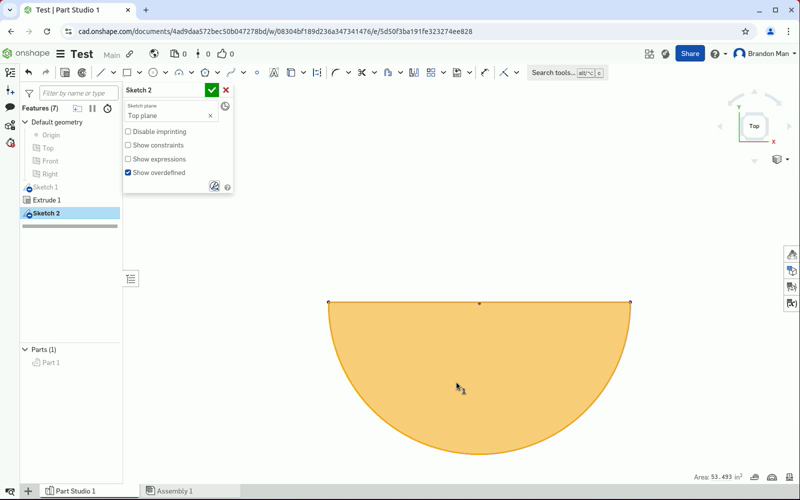
scroll(-6)
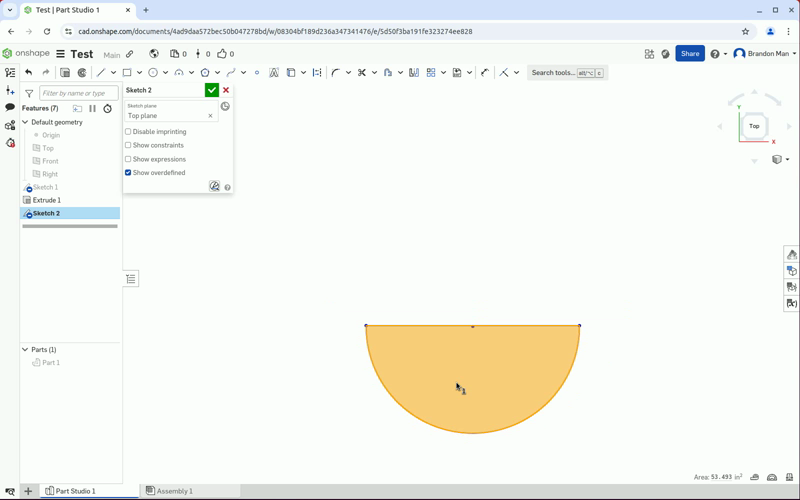
scroll(-6)
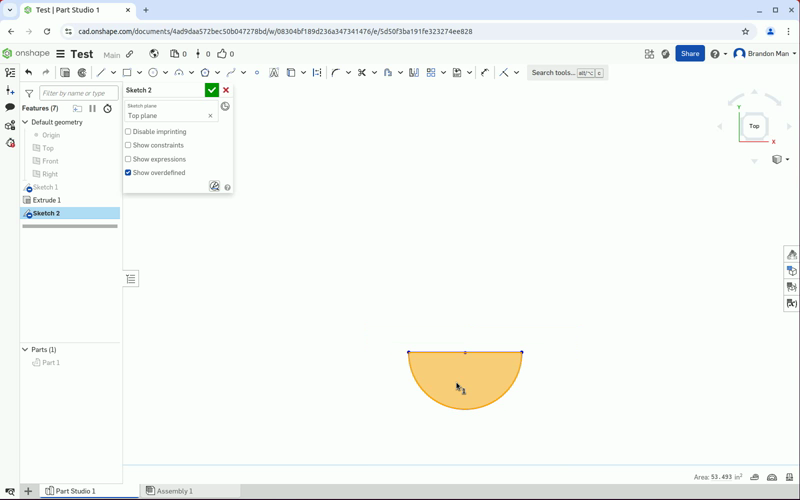
scroll(-6)
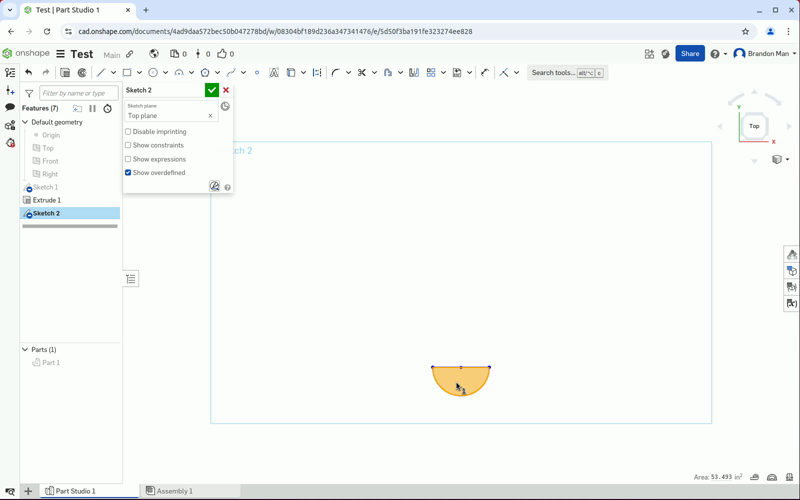
mouse_move(73, 352)
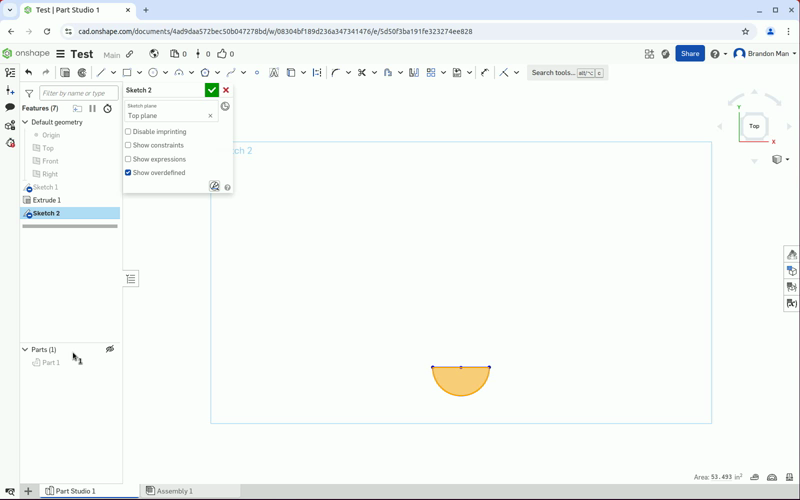
key(shift+y)
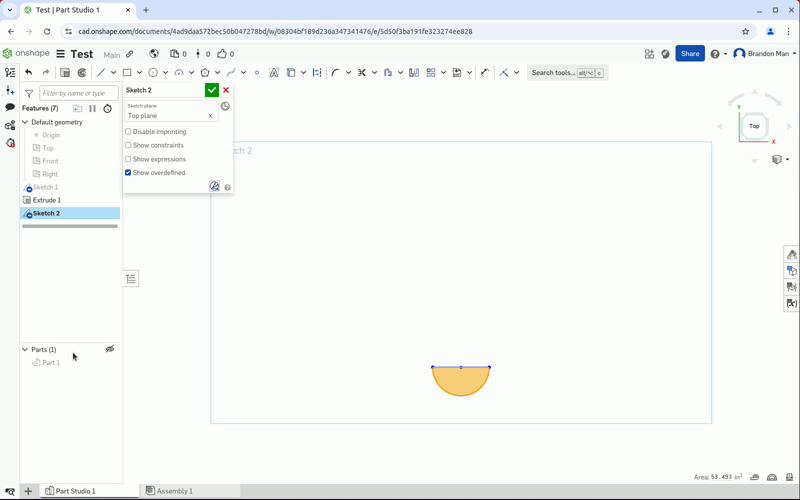
key(shift+e)
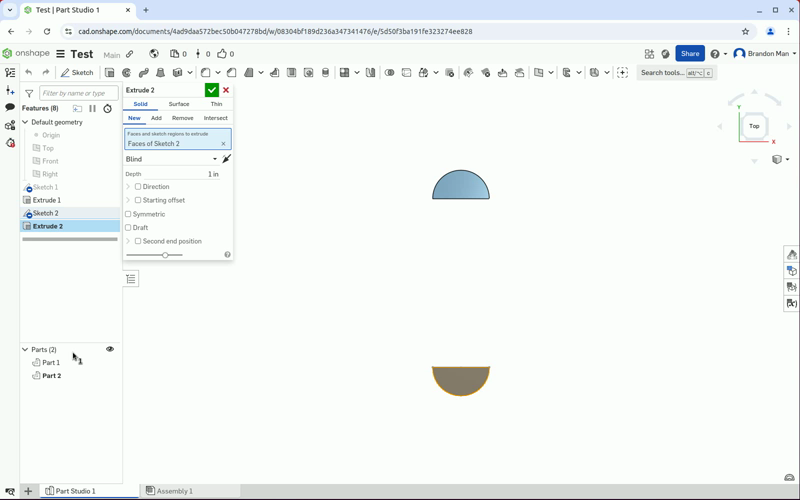
mouse_move(143, 106)
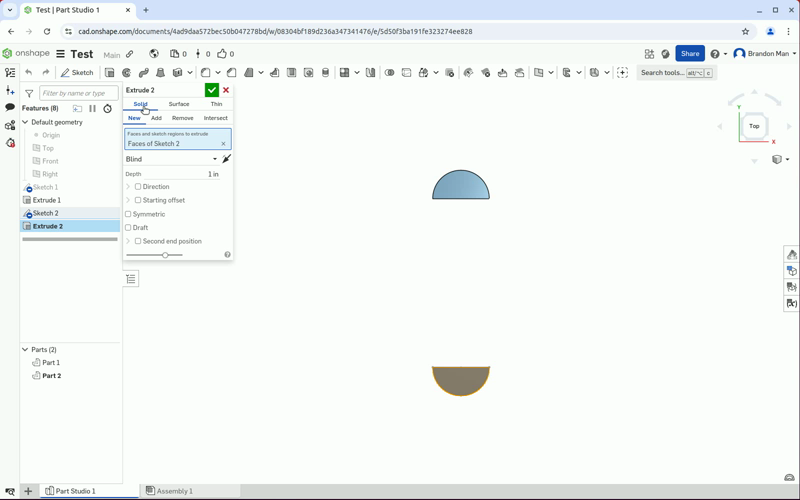
click(143, 106)
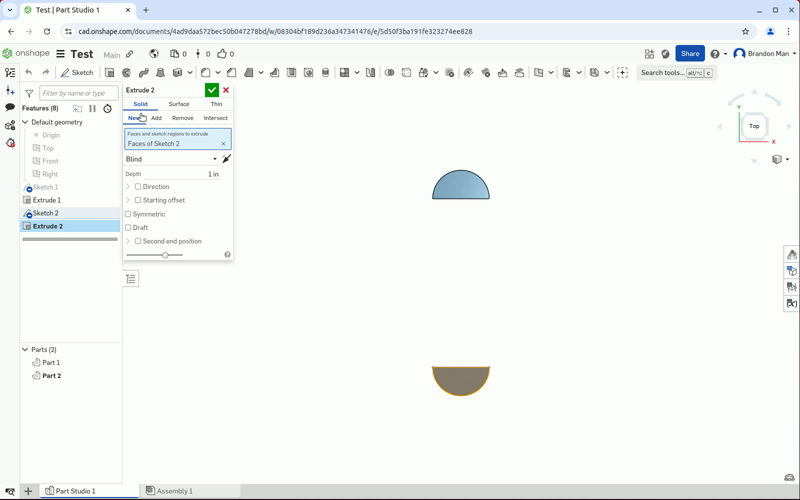
mouse_move(137, 120)
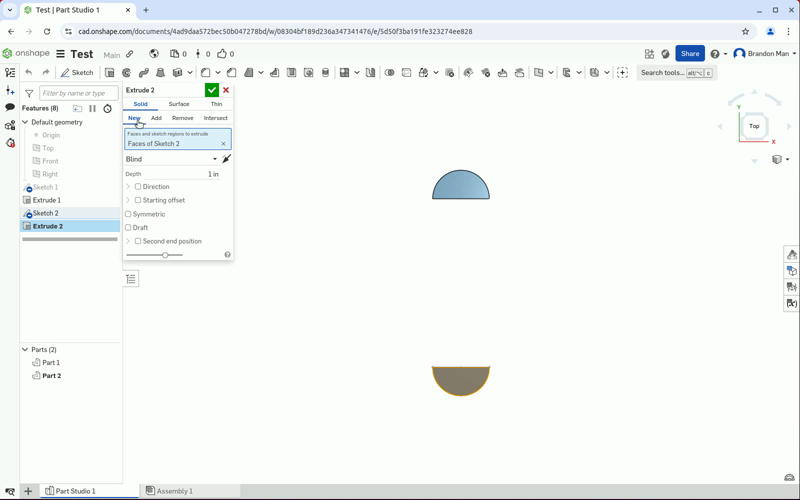
click(137, 120)
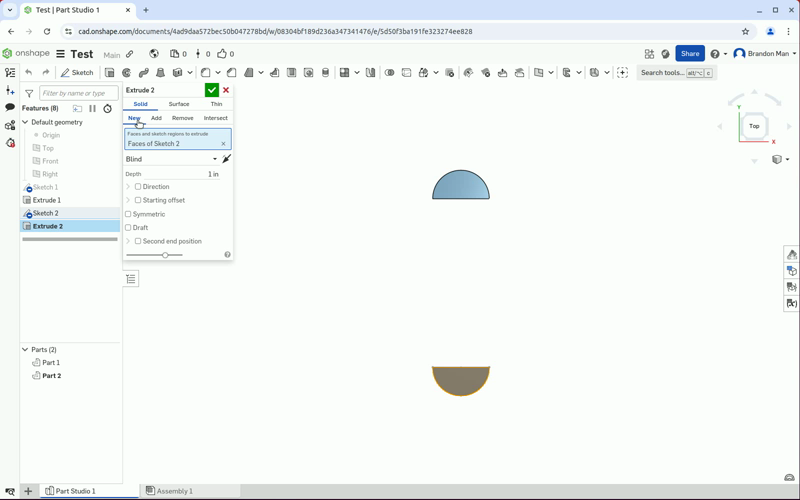
key(tab, 4)
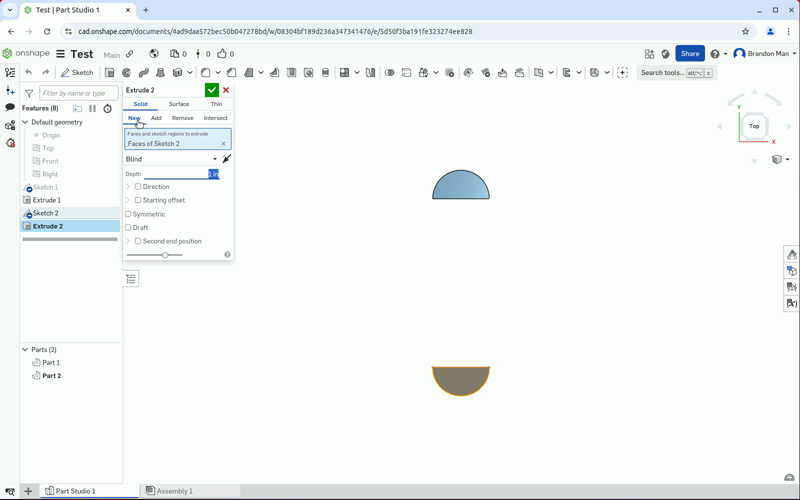
text(4.092)
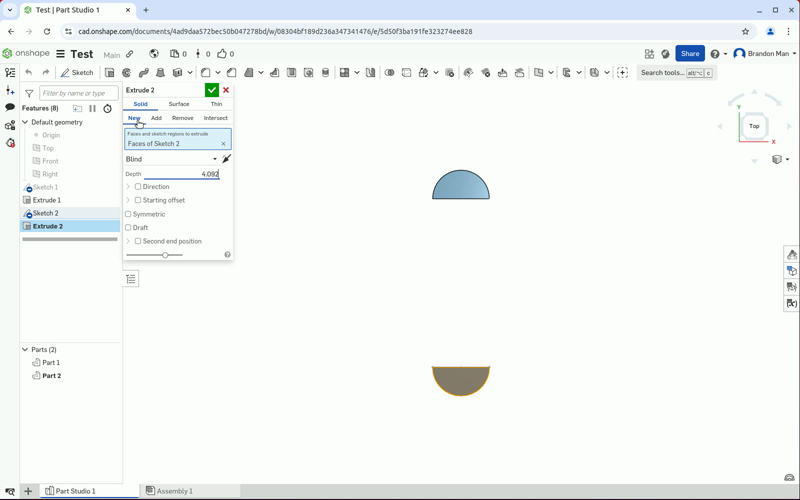
key(enter)
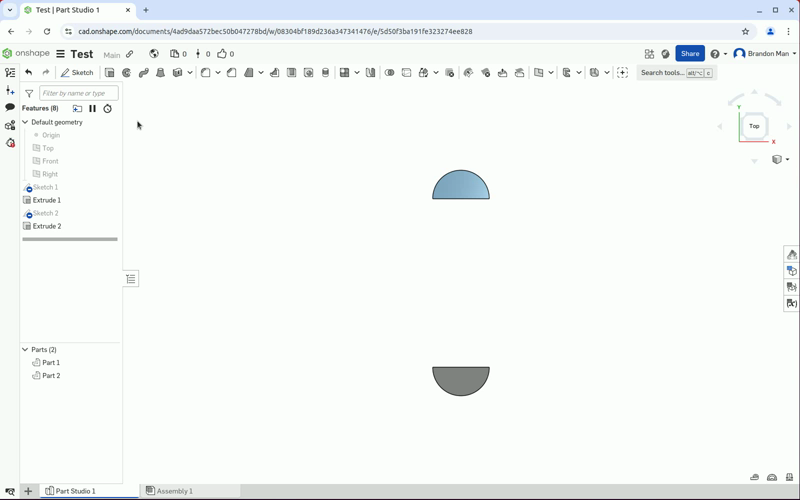
key(shift+h)
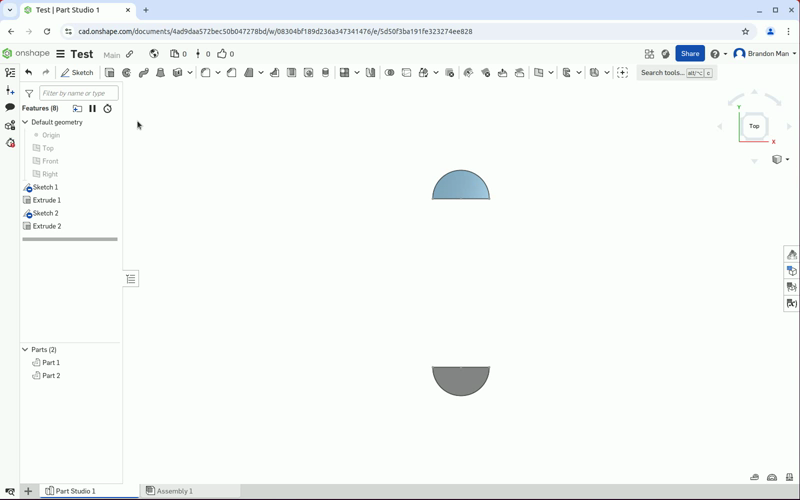
key(shift+h)
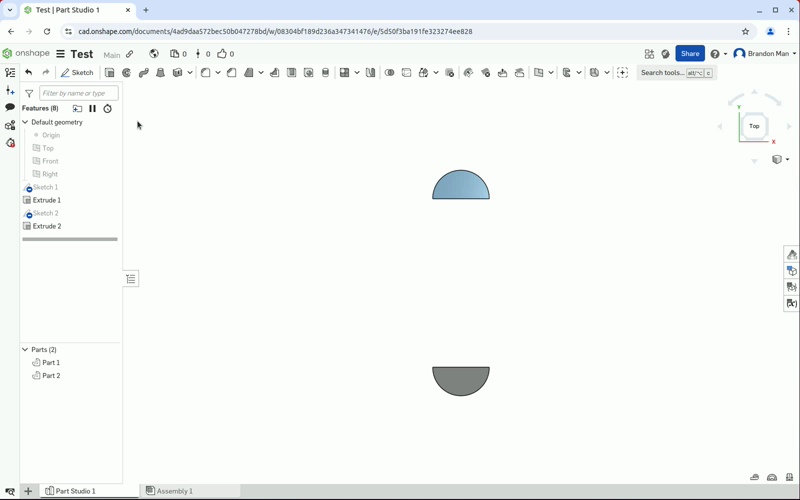
mouse_move(73, 189)
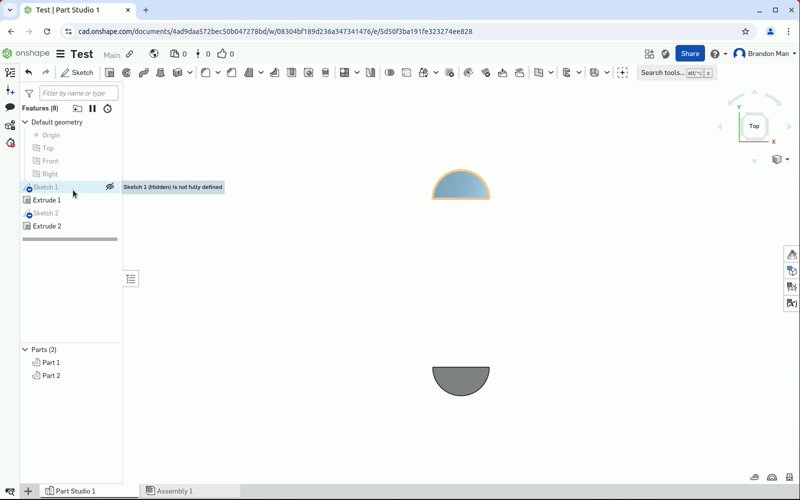
click(73, 189)
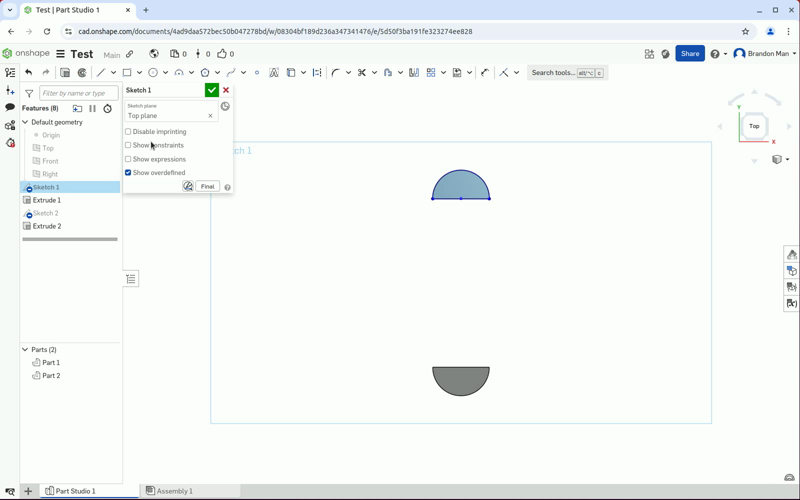
mouse_move(229, 92)
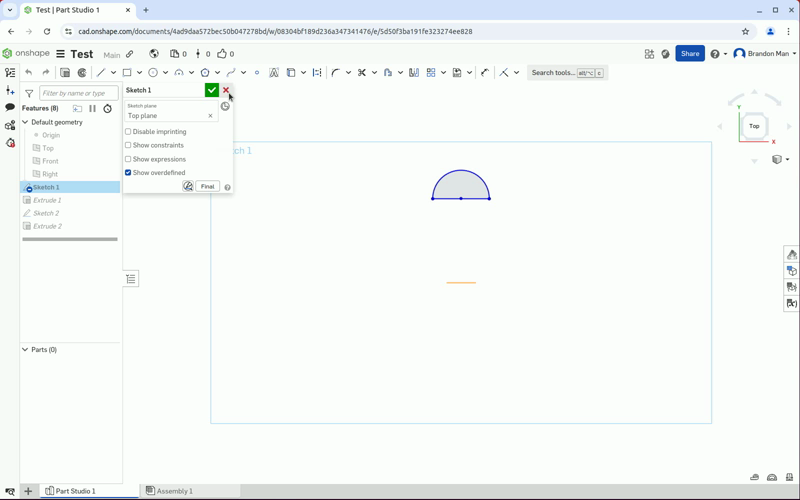
click(229, 92)
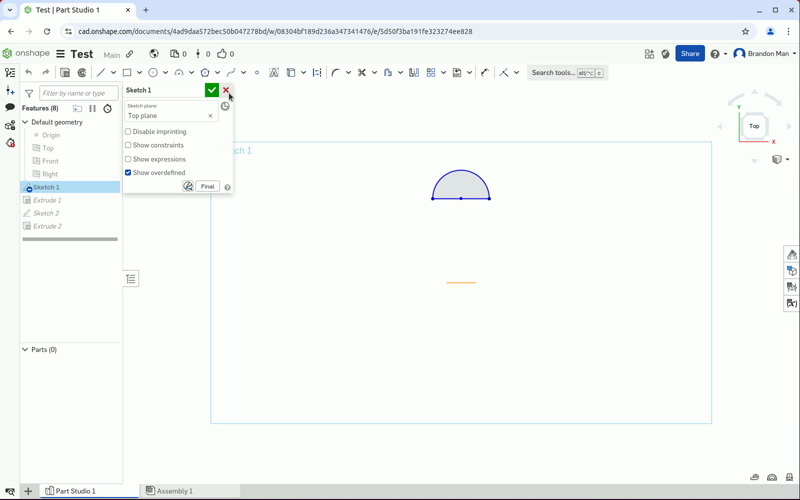
key(shift+s)
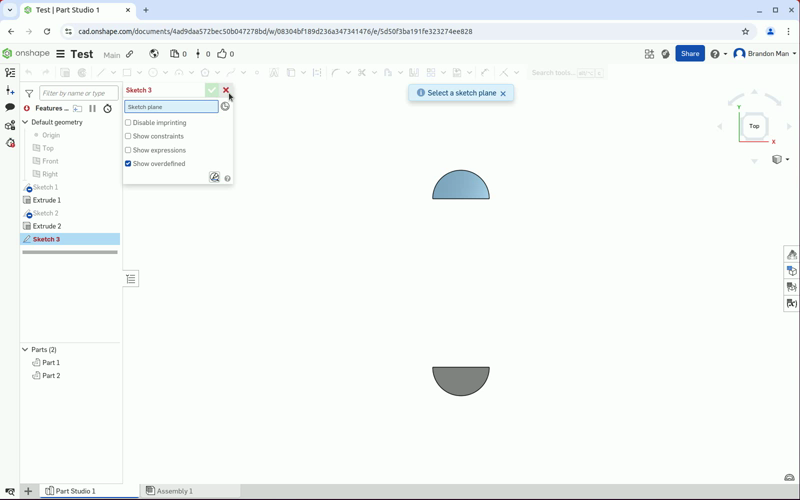
mouse_move(73, 150)
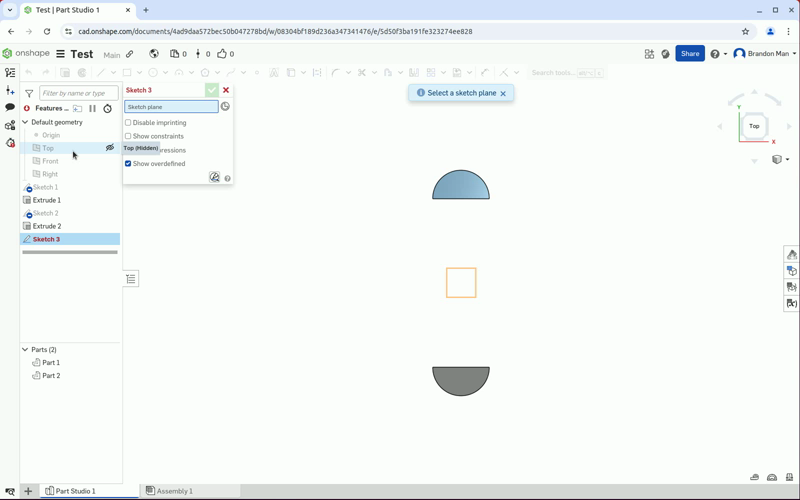
click(73, 150)
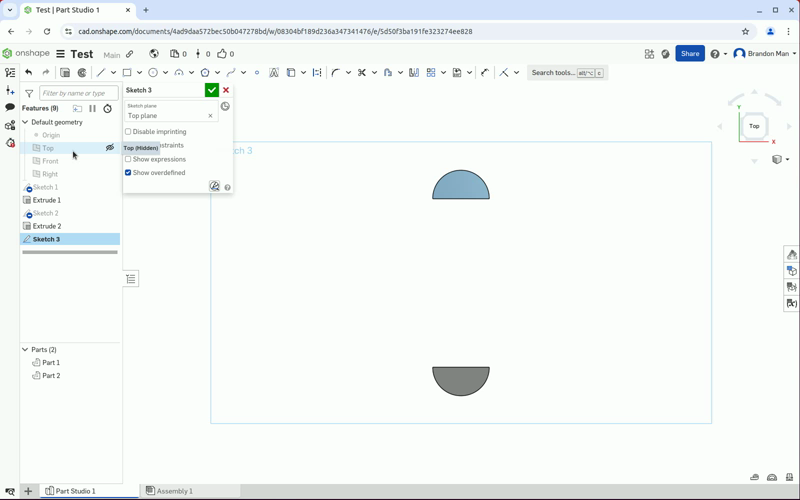
mouse_move(73, 352)
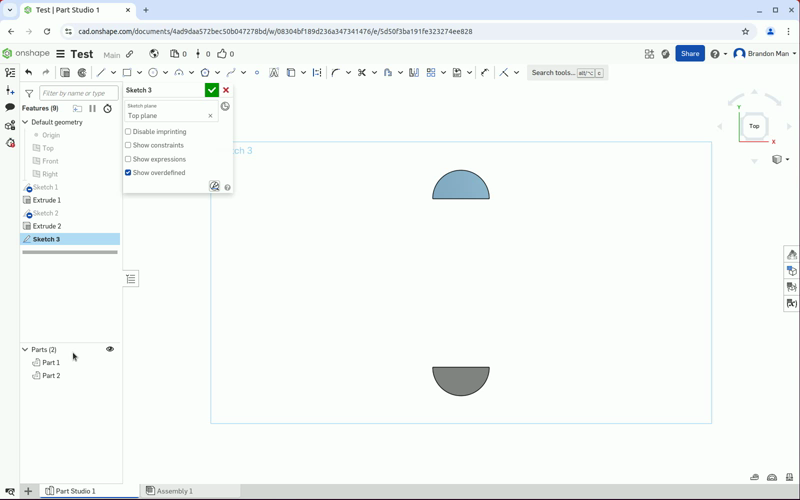
key(y)
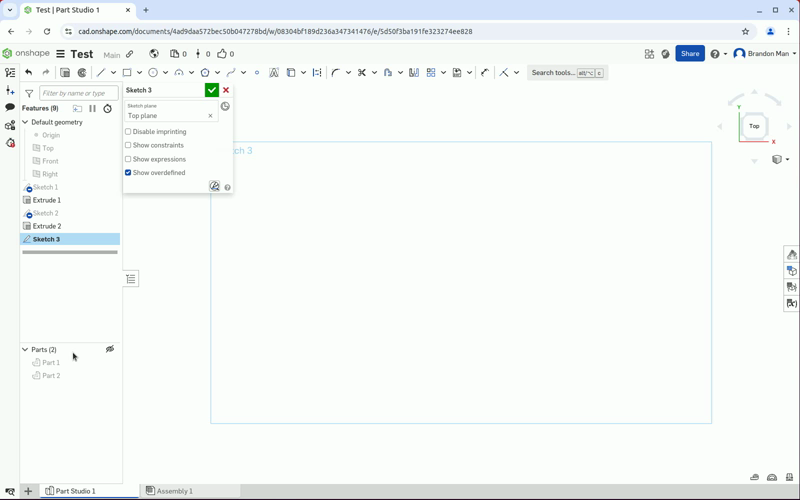
key(l)
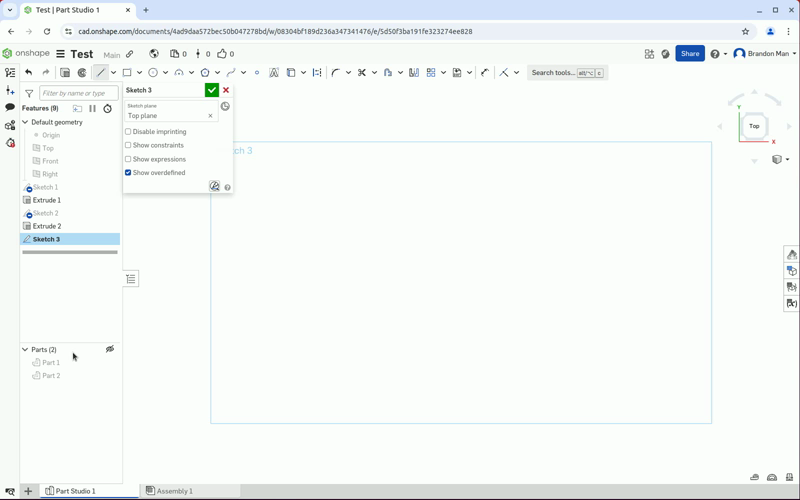
key_down(shift)
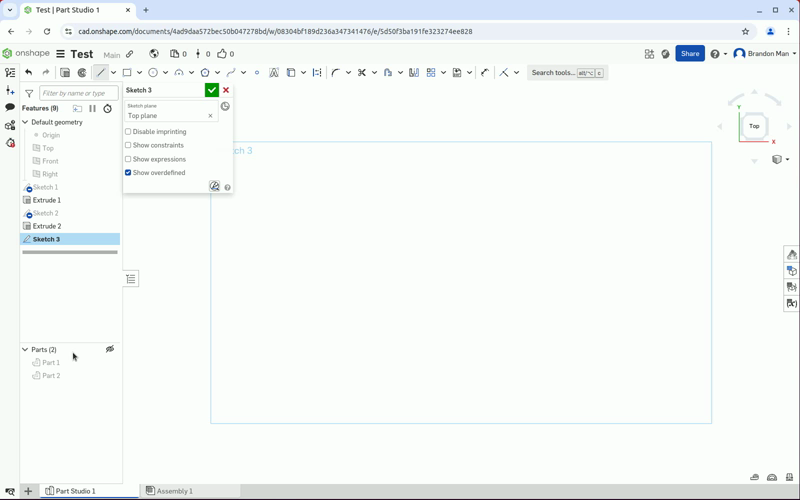
mouse_move(432, 367)
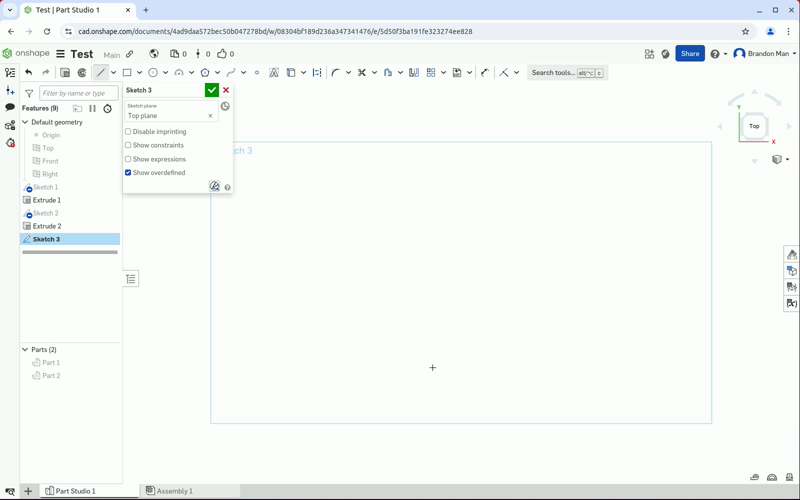
click(432, 367)
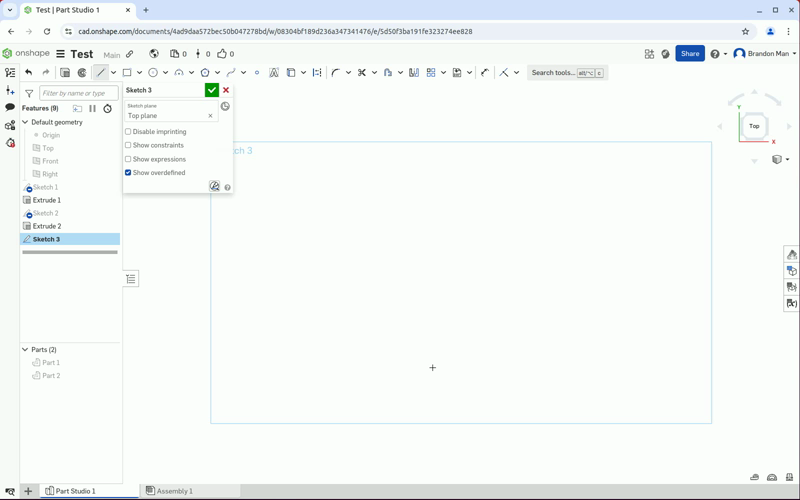
key_up(shift)
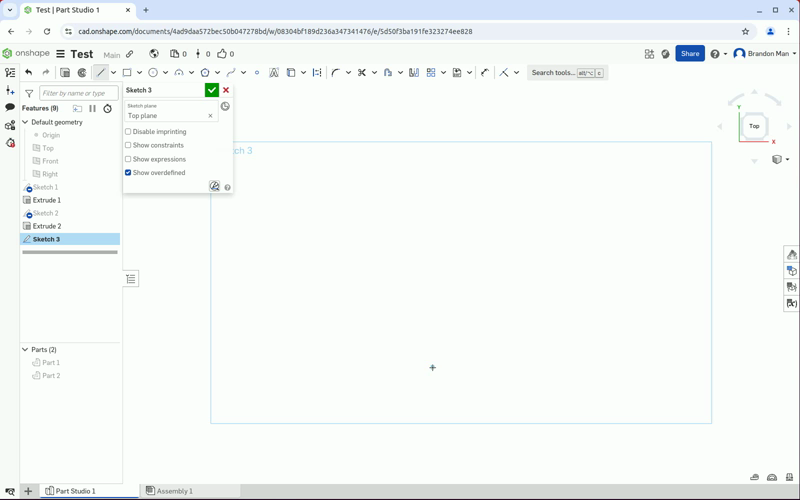
key_down(shift)
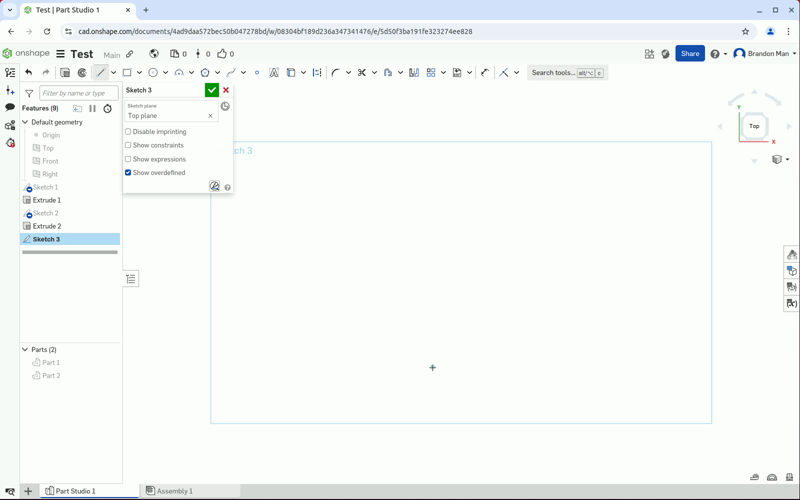
mouse_move(462, 367)
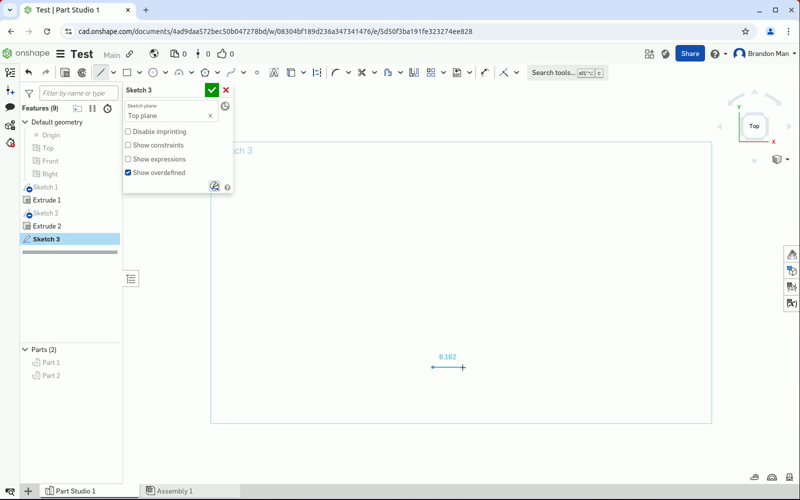
mouse_move(489, 367)
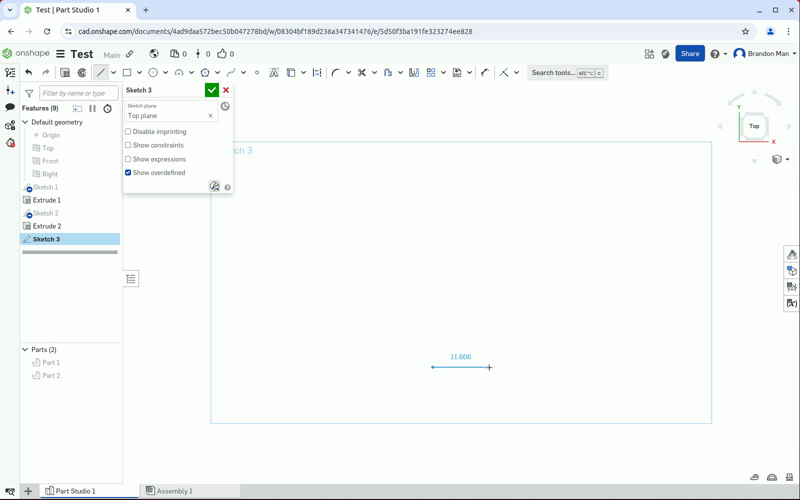
click(489, 367)
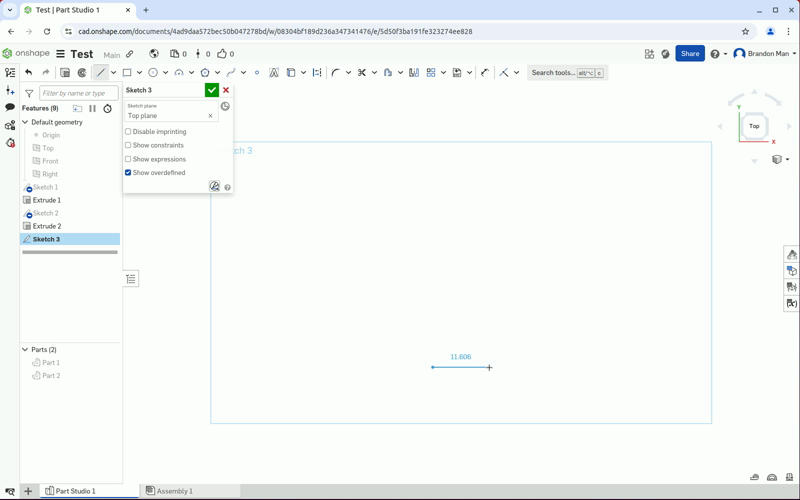
key_up(shift)
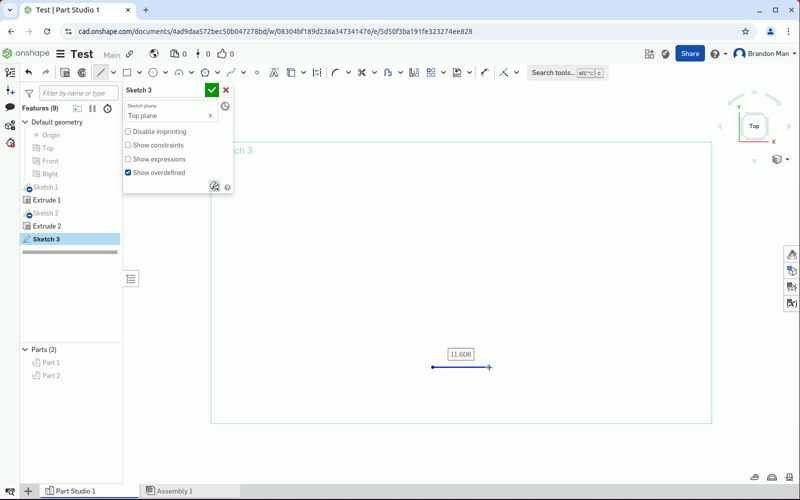
key_down(shift)
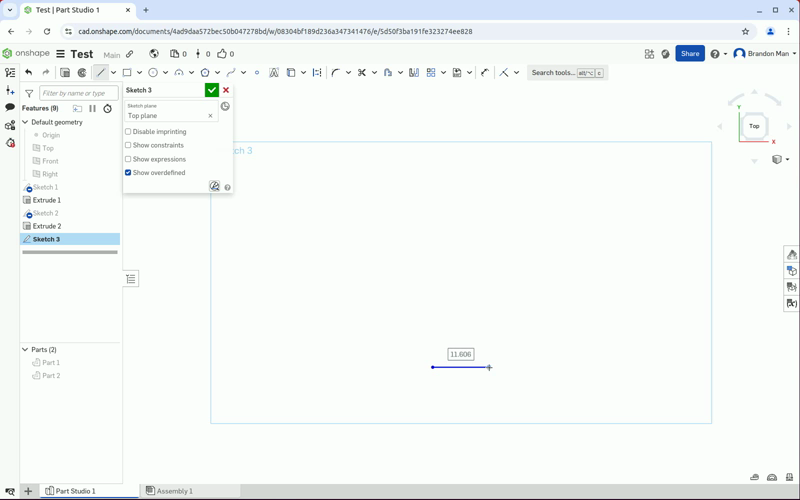
mouse_move(489, 198)
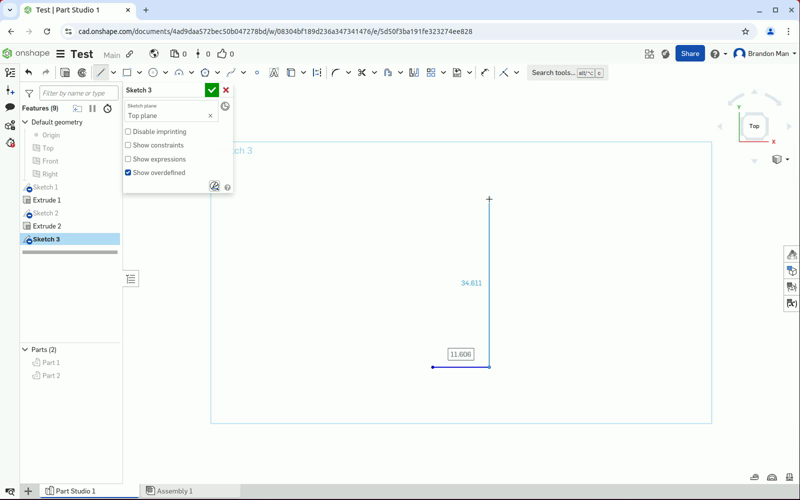
click(489, 198)
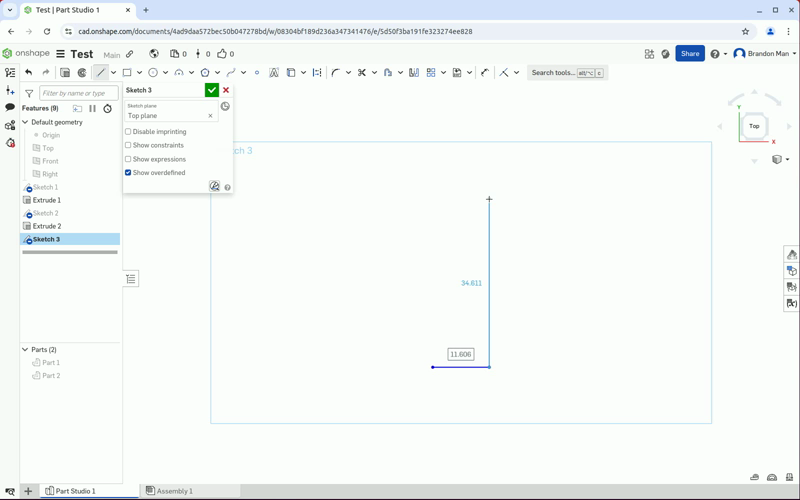
key_up(shift)
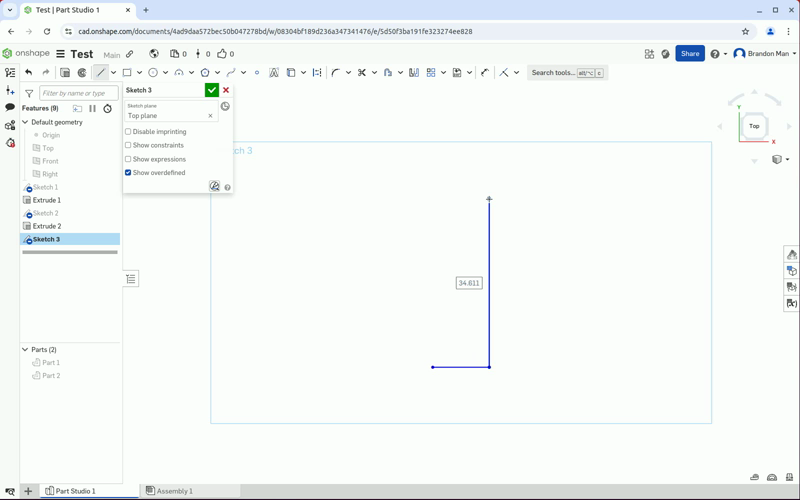
key_down(shift)
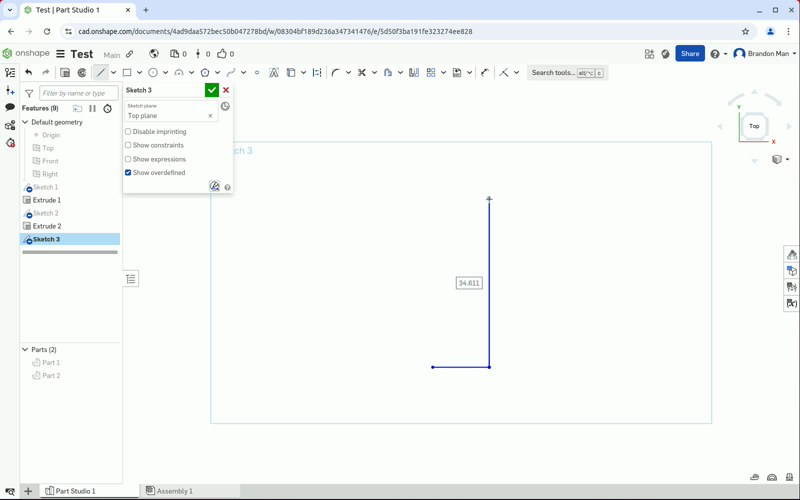
mouse_move(519, 198)
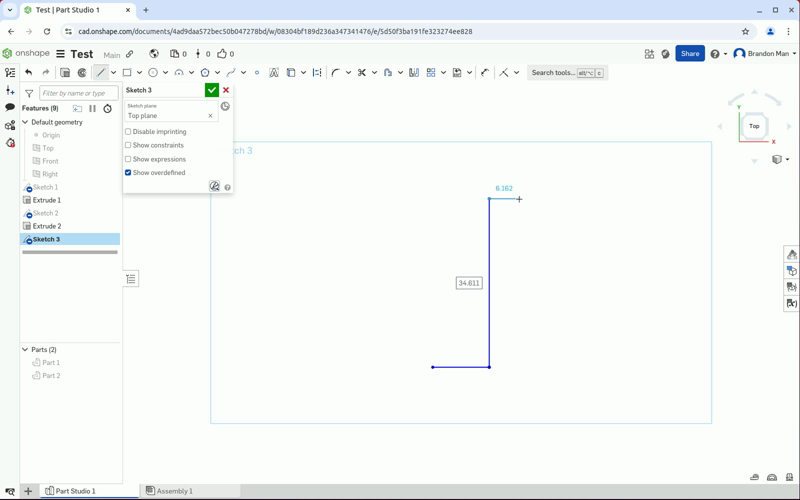
mouse_move(432, 198)
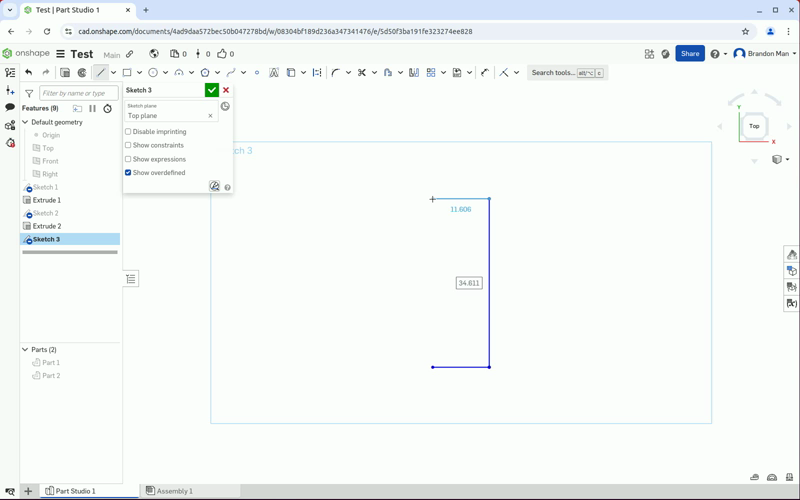
click(432, 198)
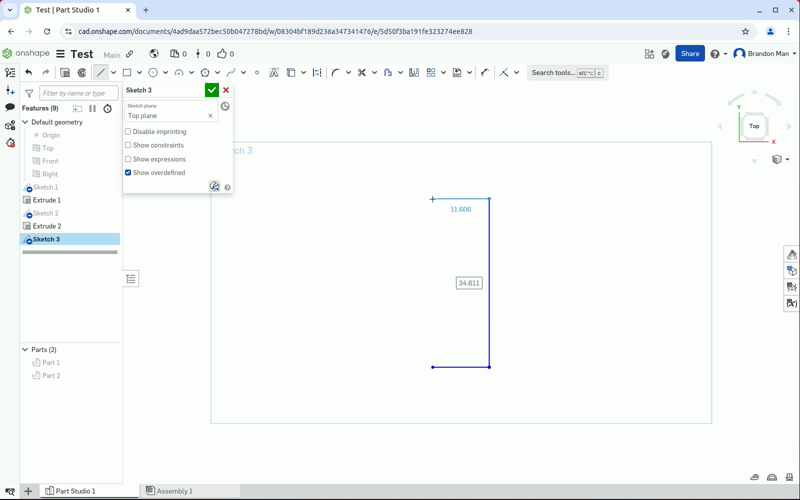
key_up(shift)
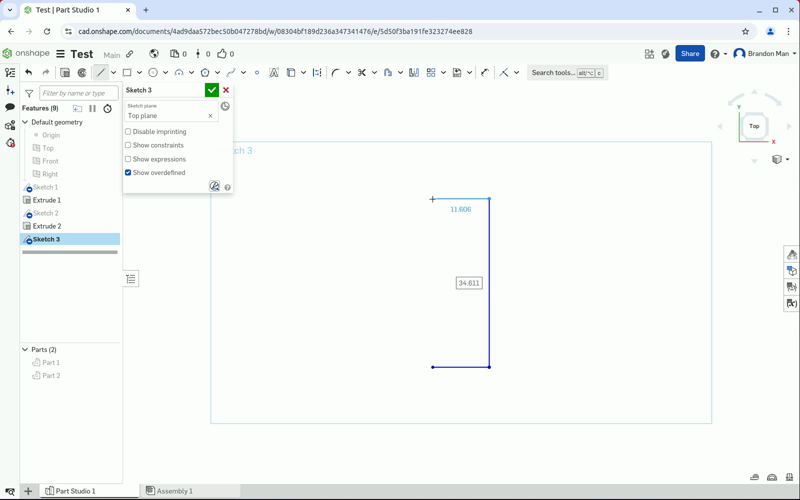
key_down(shift)
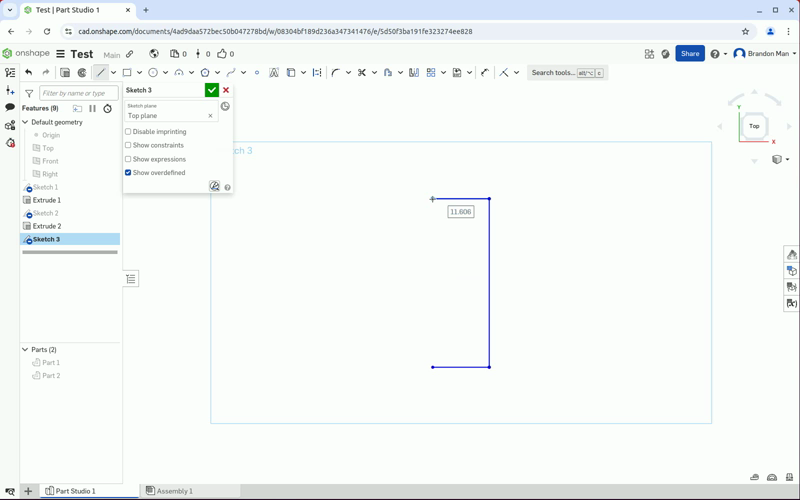
mouse_move(432, 367)
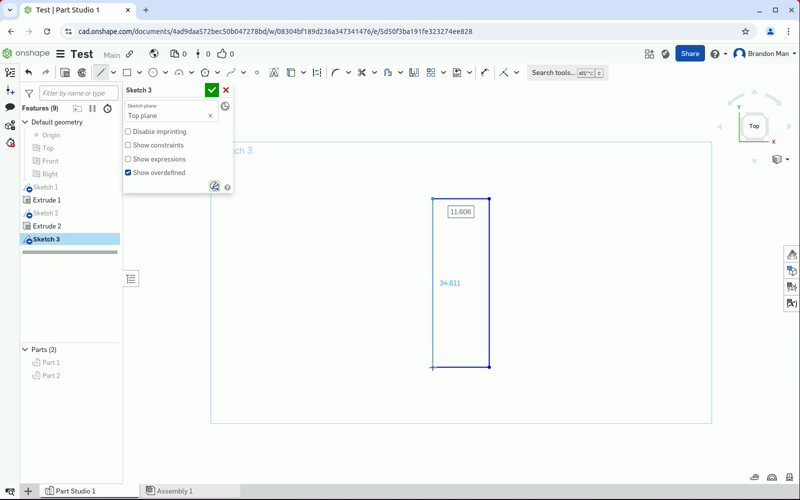
key_up(shift)
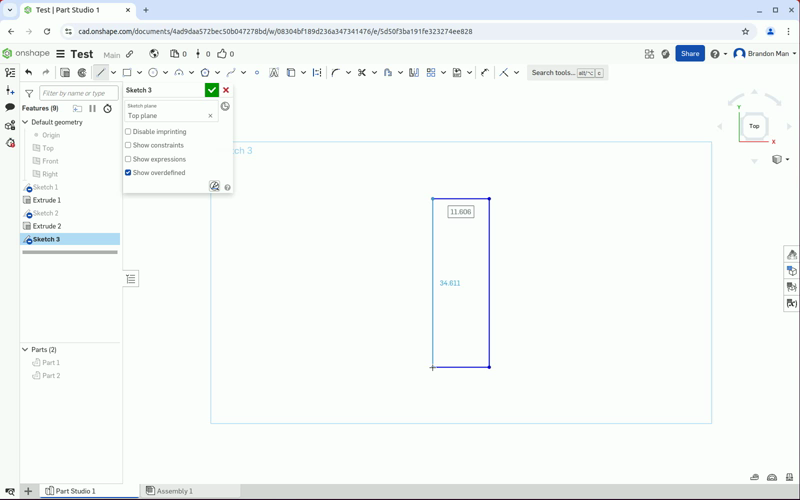
click(432, 367)
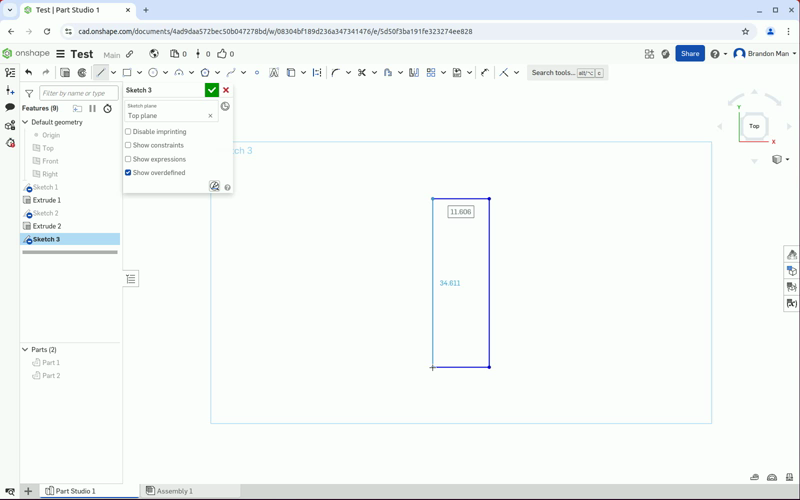
key(esc)
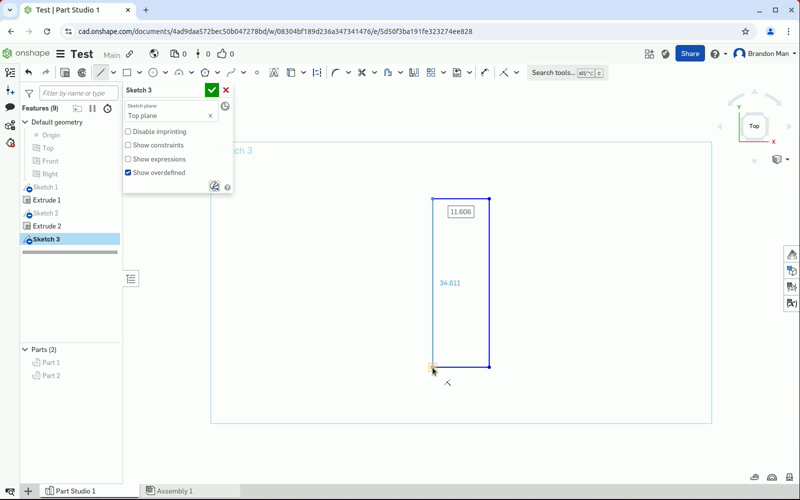
mouse_move(473, 290)
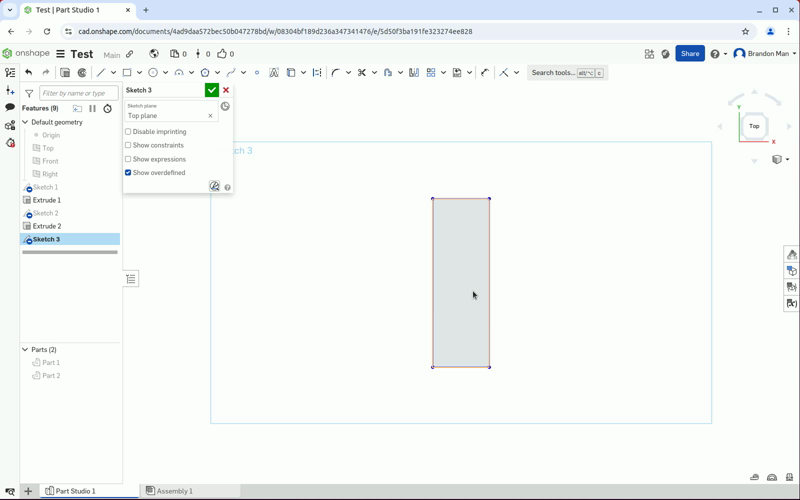
click(473, 290)
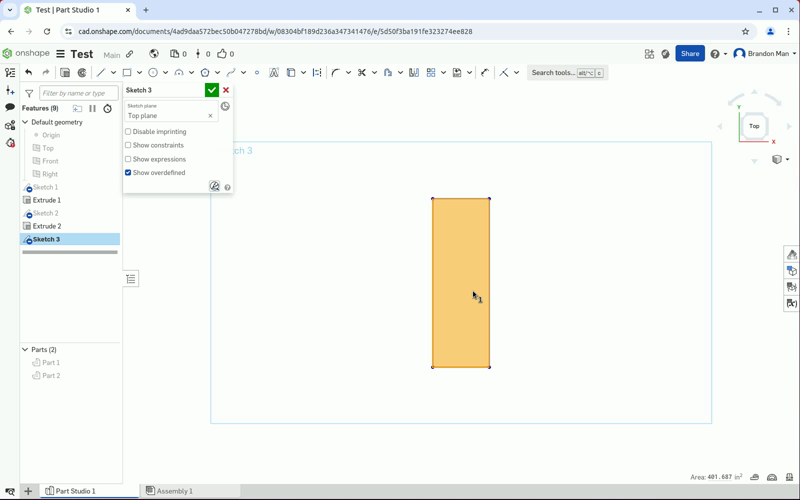
mouse_move(73, 352)
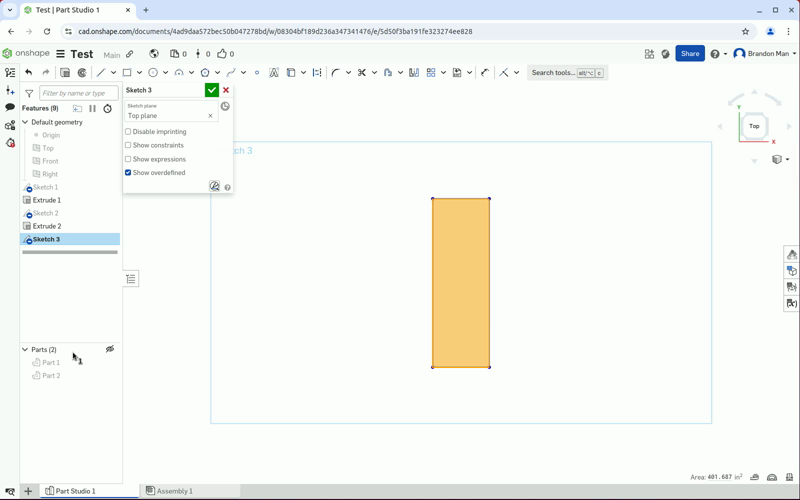
key(shift+y)
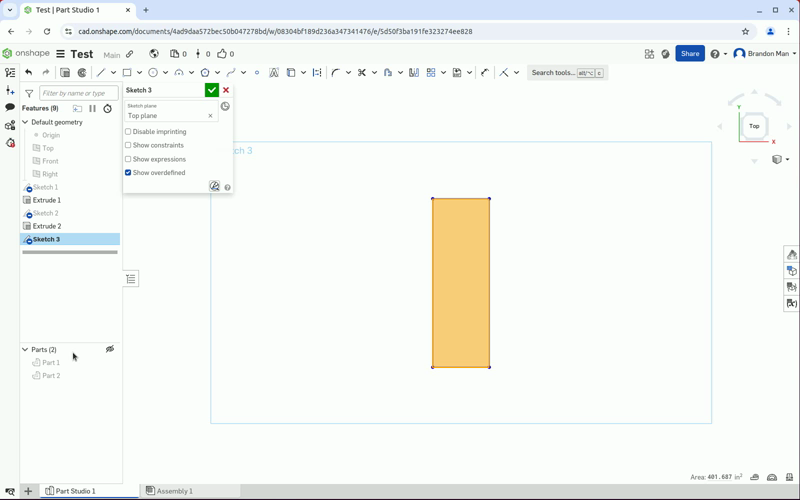
key(shift+e)
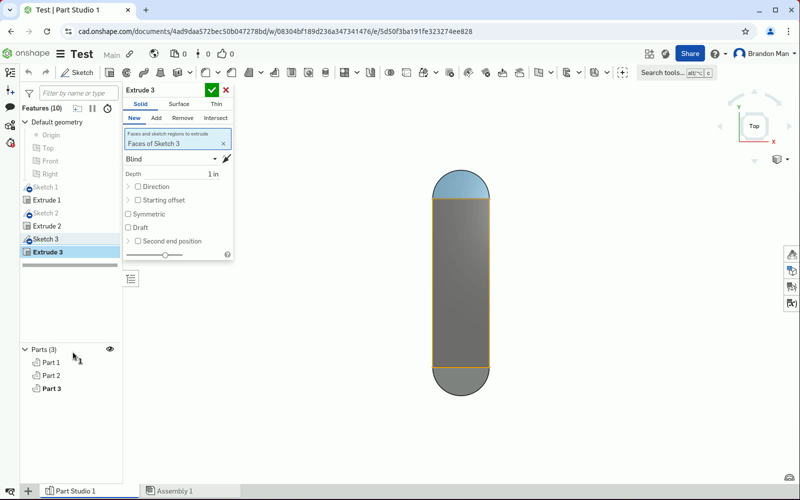
mouse_move(143, 106)
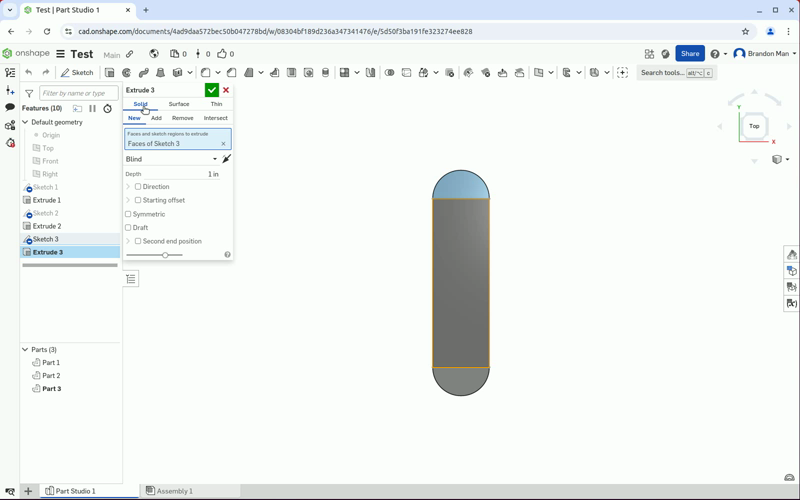
click(143, 106)
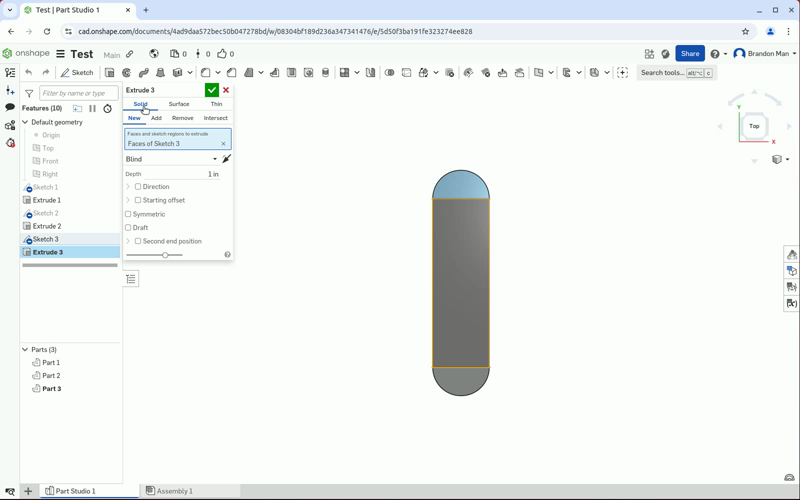
mouse_move(137, 120)
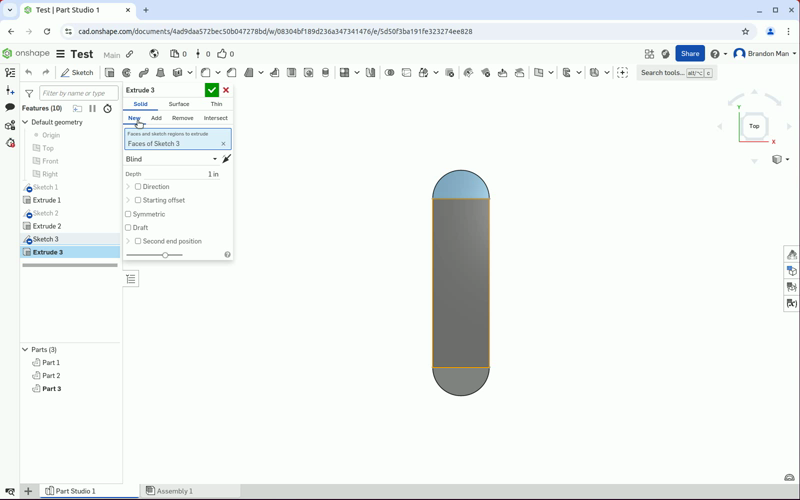
click(137, 120)
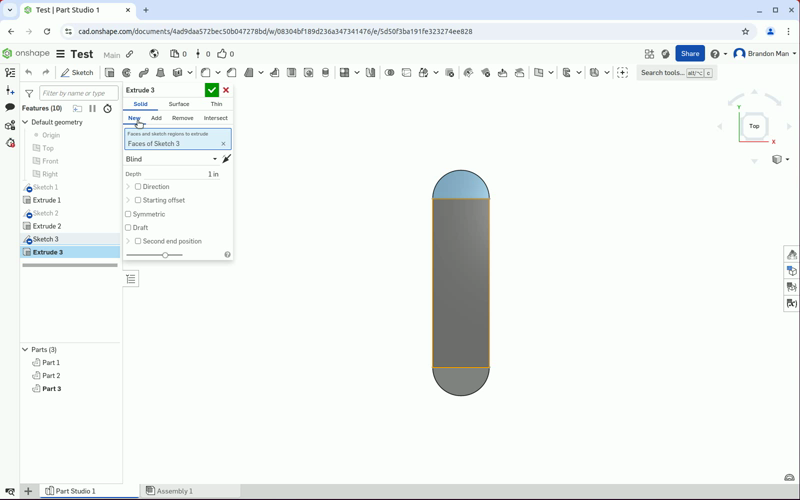
key(tab, 4)
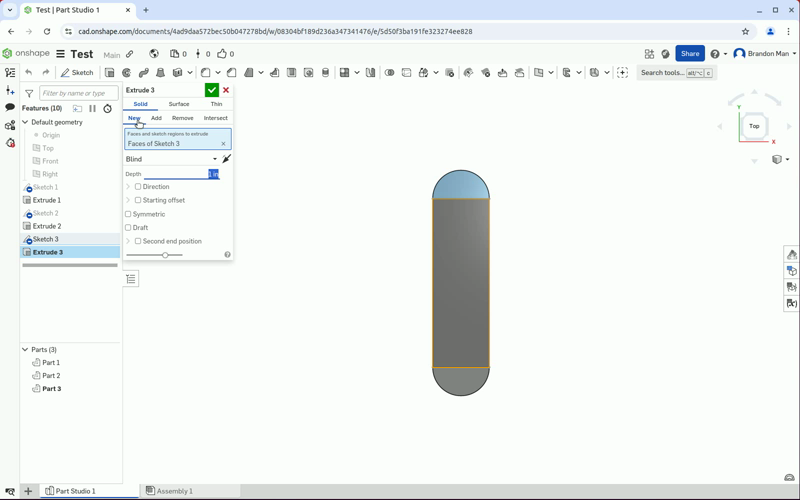
text(4.092)
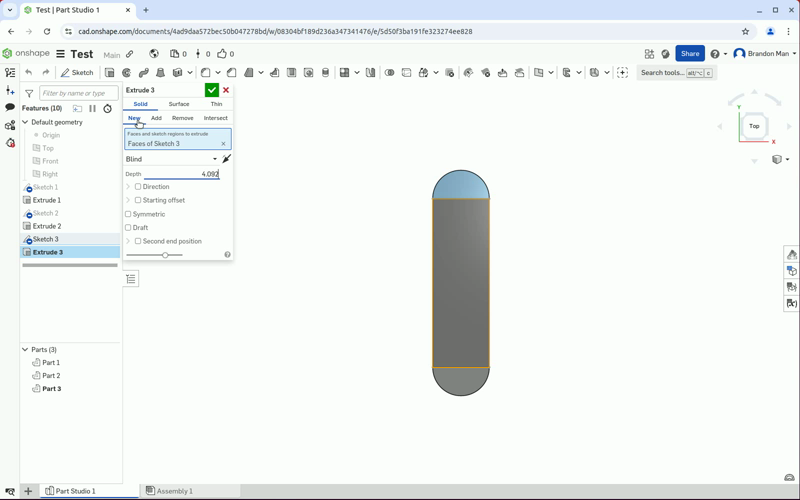
key(enter)
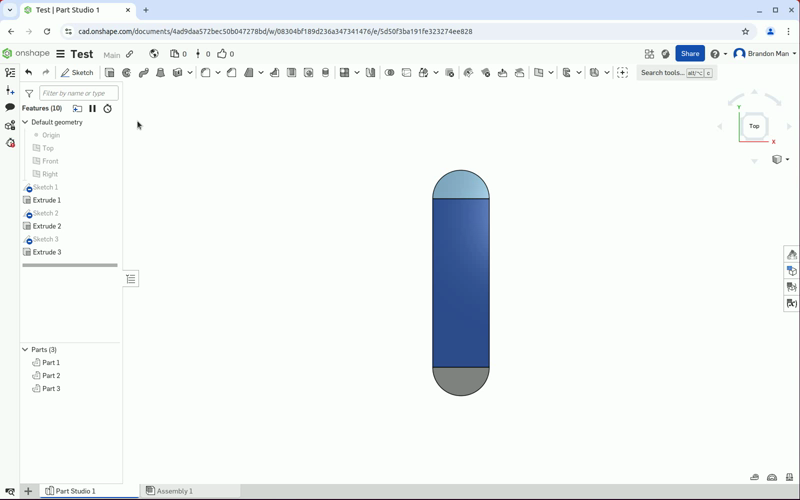
key(shift+h)
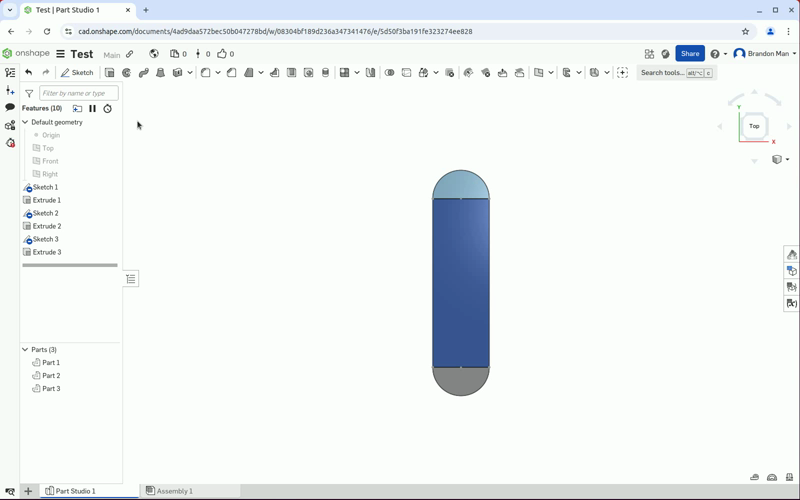
key(shift+h)
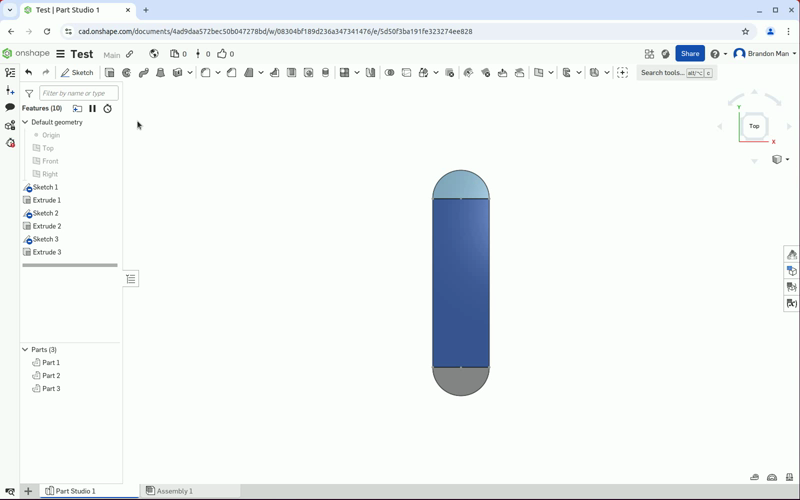
key(shift+7)
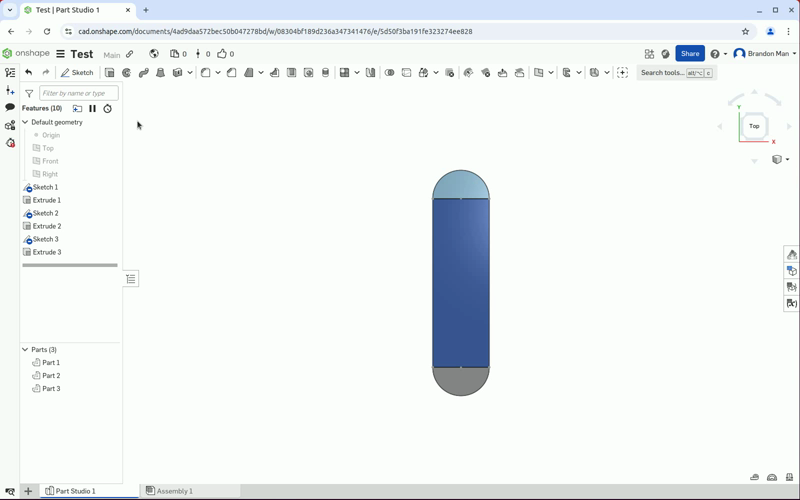
key(up, 3)
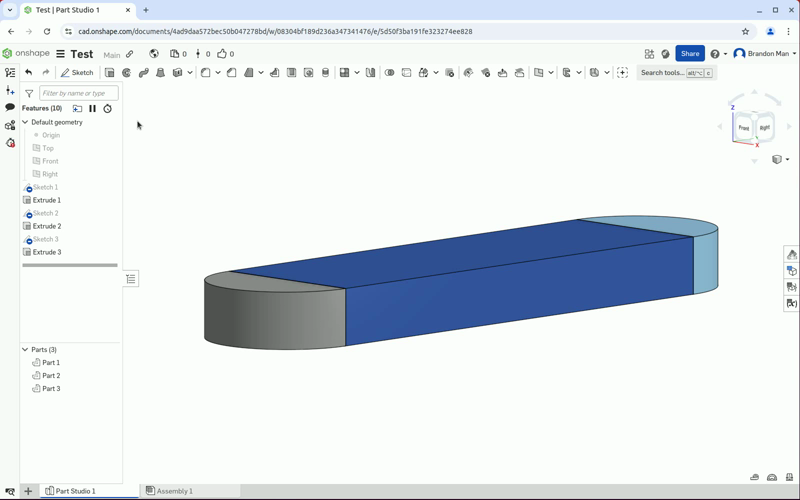
key(left, 3)
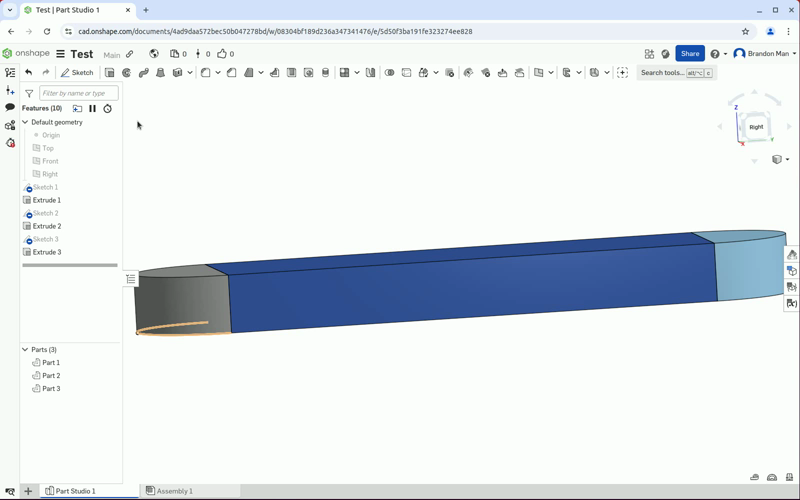
key(right, 3)
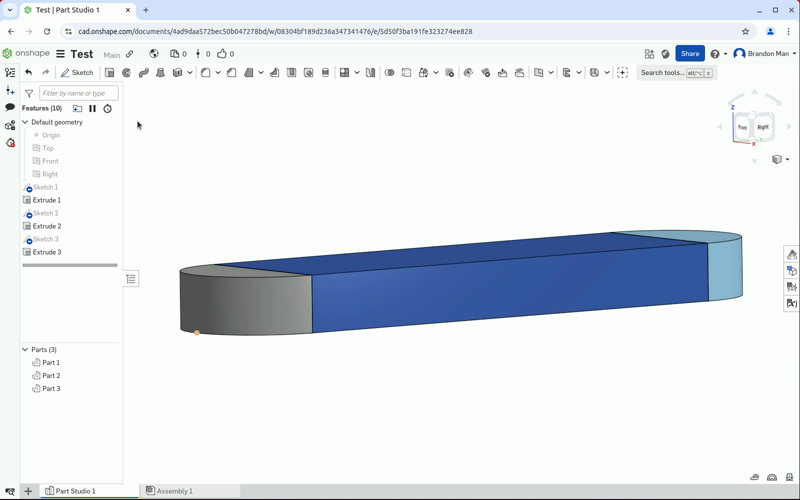
key(down, 3)
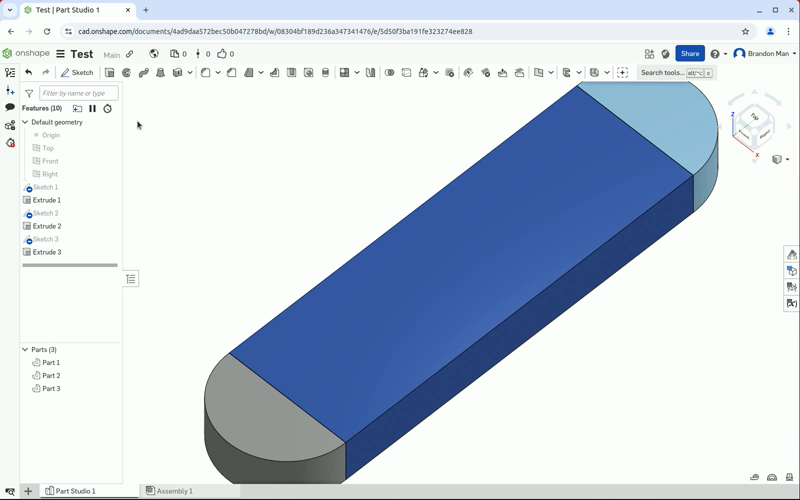
mouse_move(73, 189)
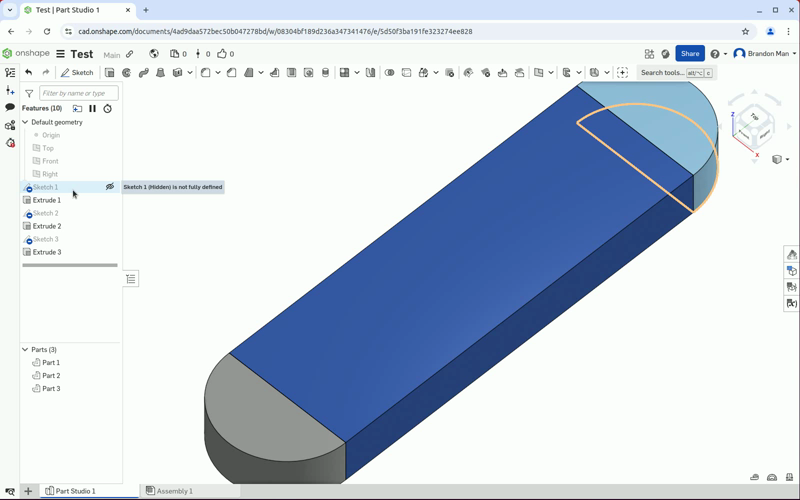
click(73, 189)